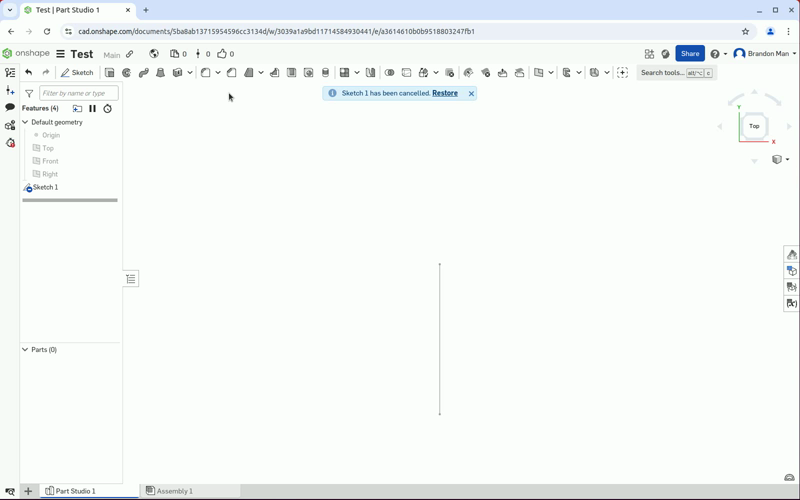
key(shift+h)
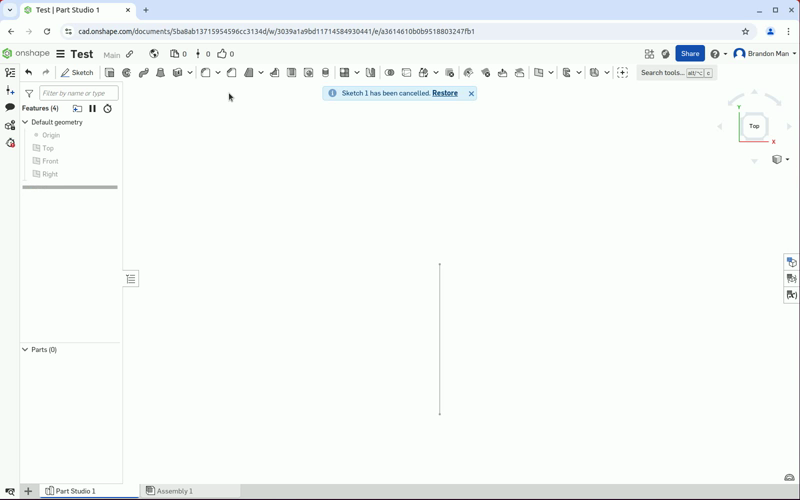
key(shift+s)
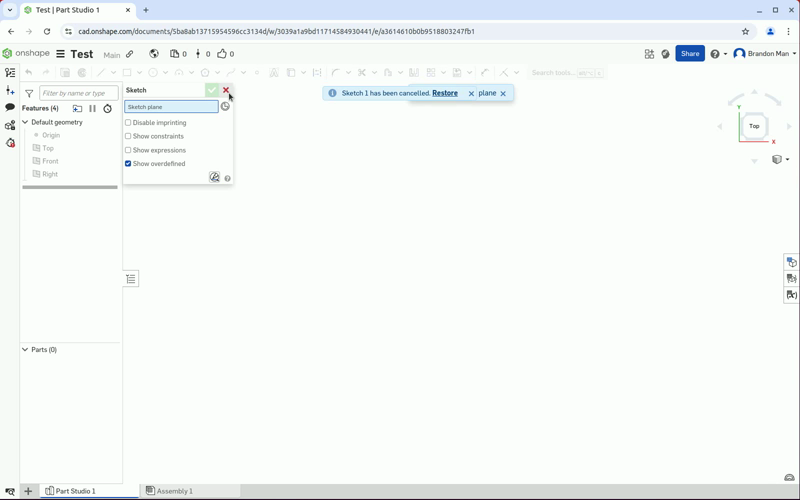
mouse_move(73, 150)
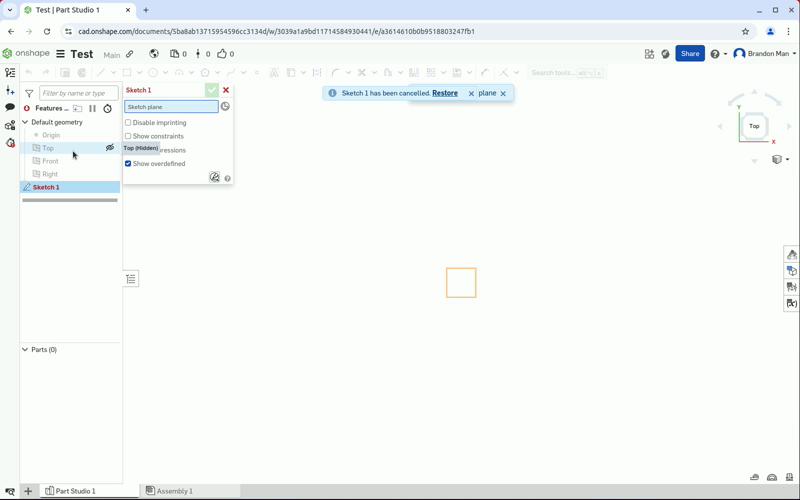
click(73, 150)
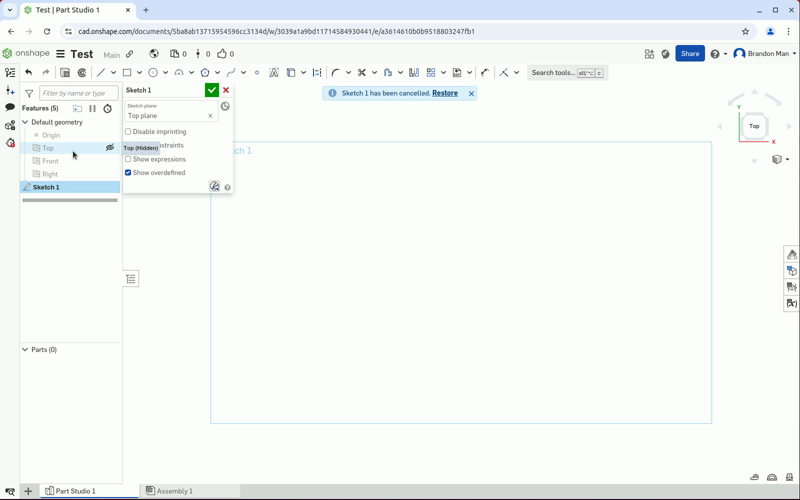
mouse_move(73, 352)
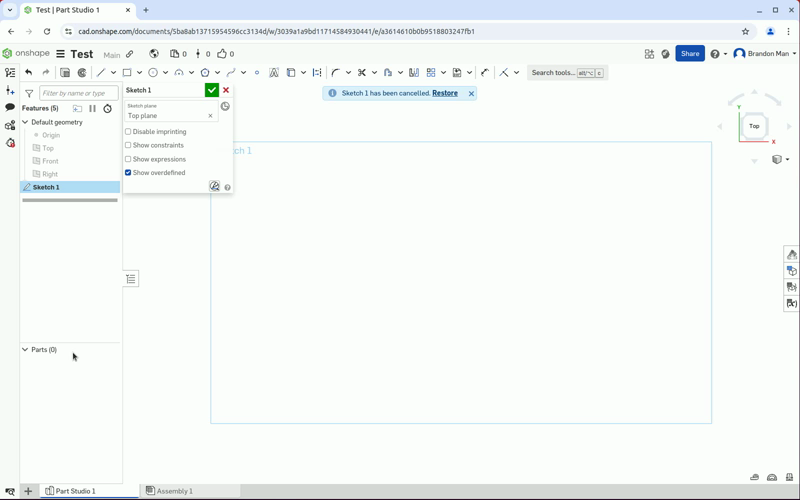
key(y)
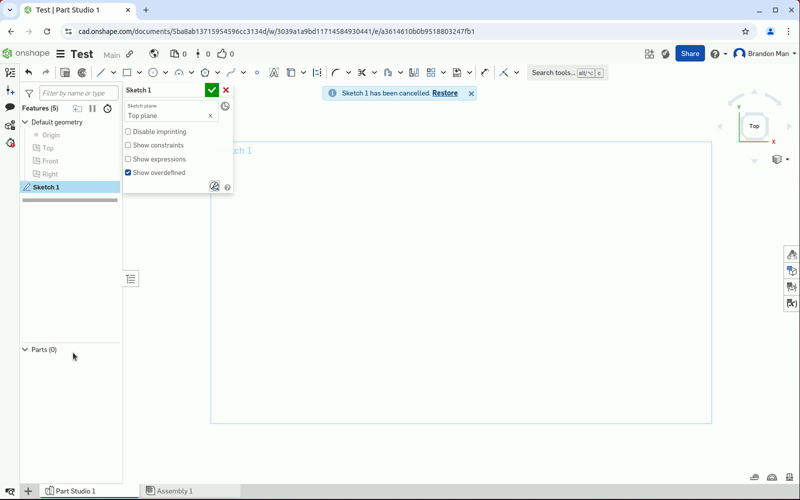
key(l)
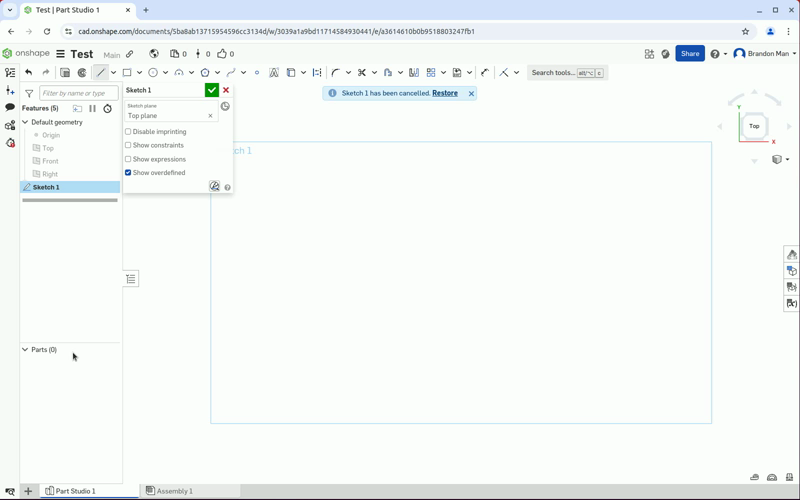
key_down(shift)
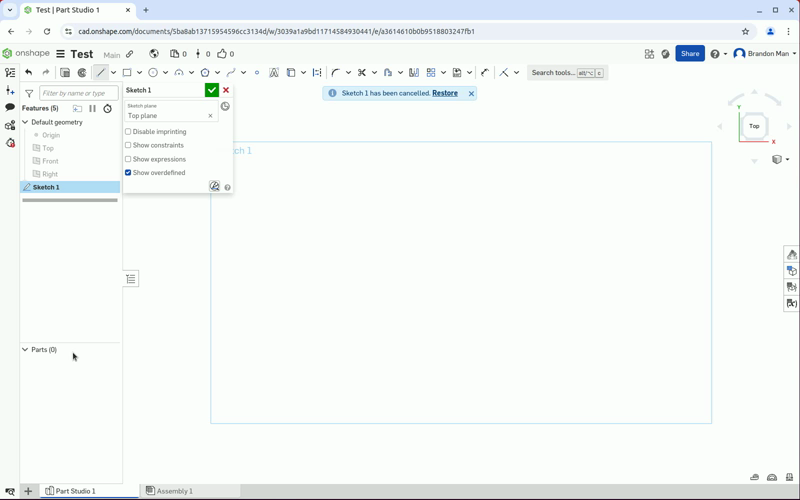
mouse_move(404, 301)
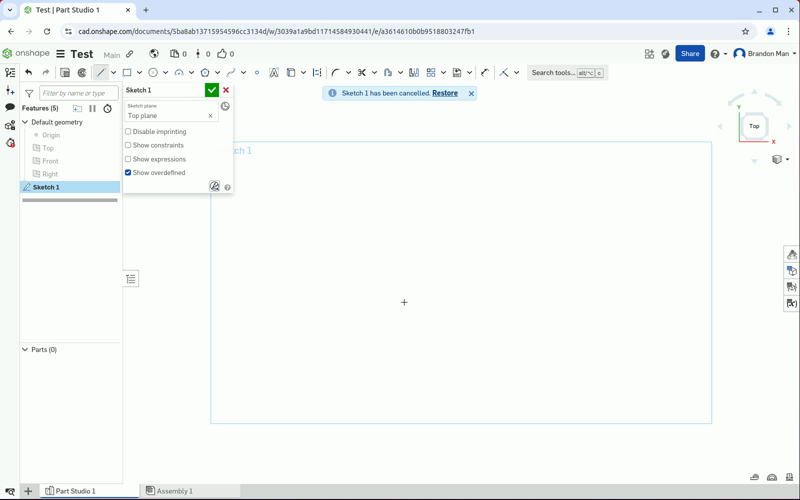
click(404, 301)
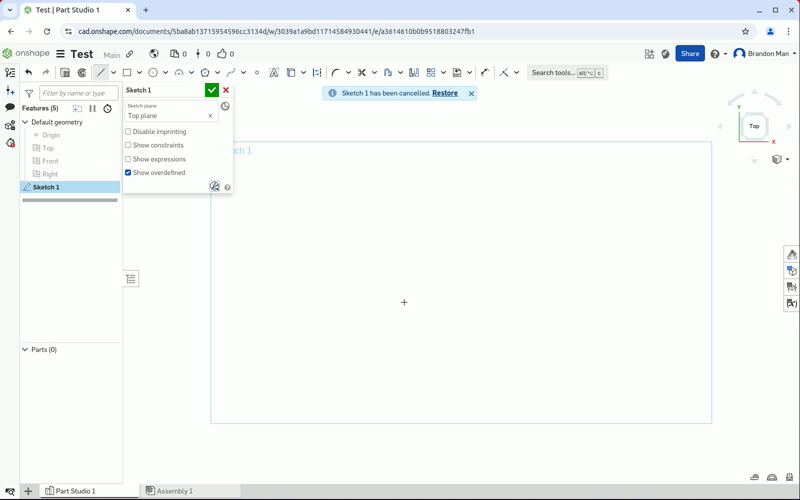
key_up(shift)
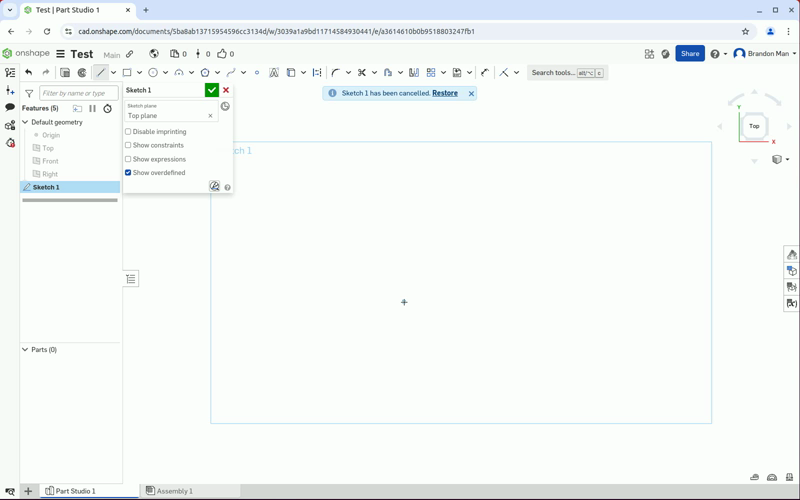
key_down(shift)
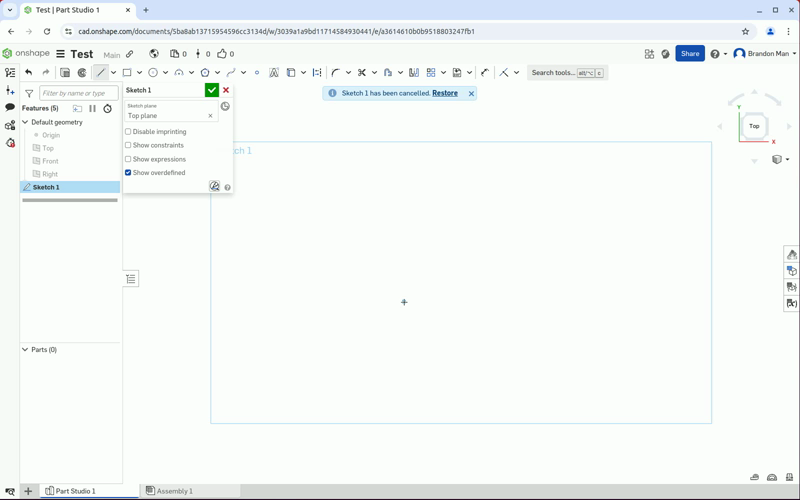
mouse_move(516, 301)
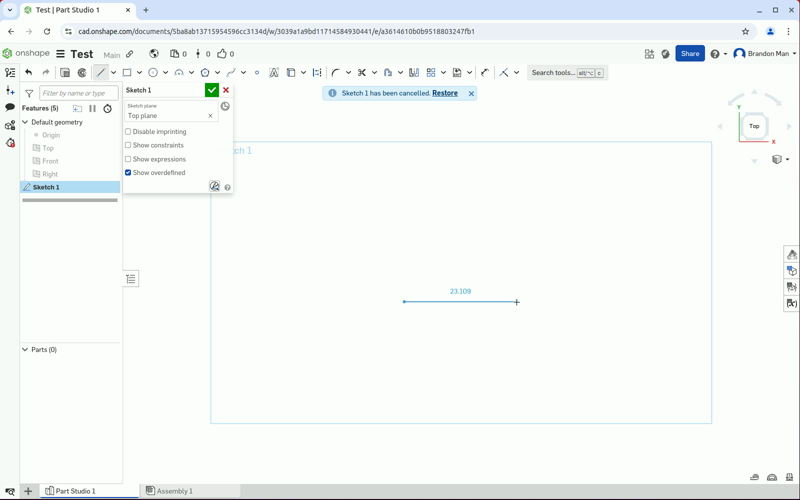
click(516, 301)
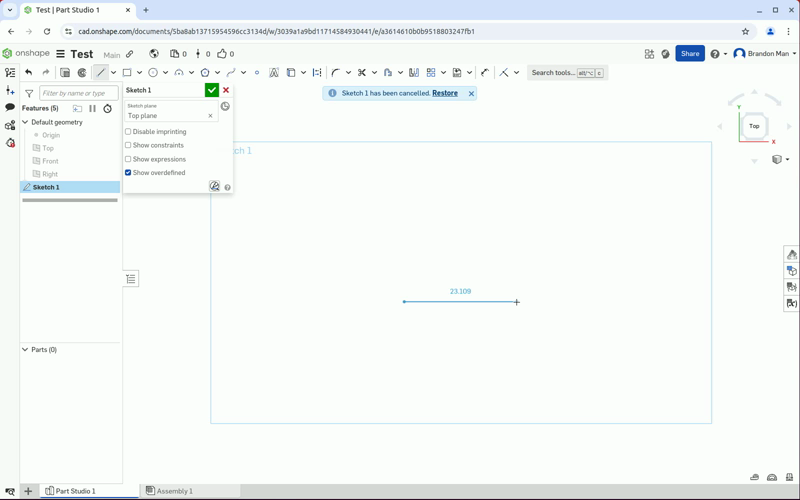
key_up(shift)
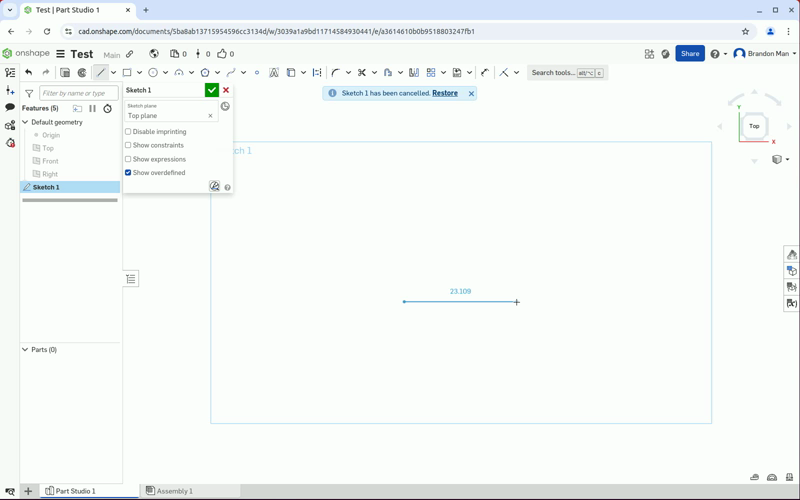
key_down(shift)
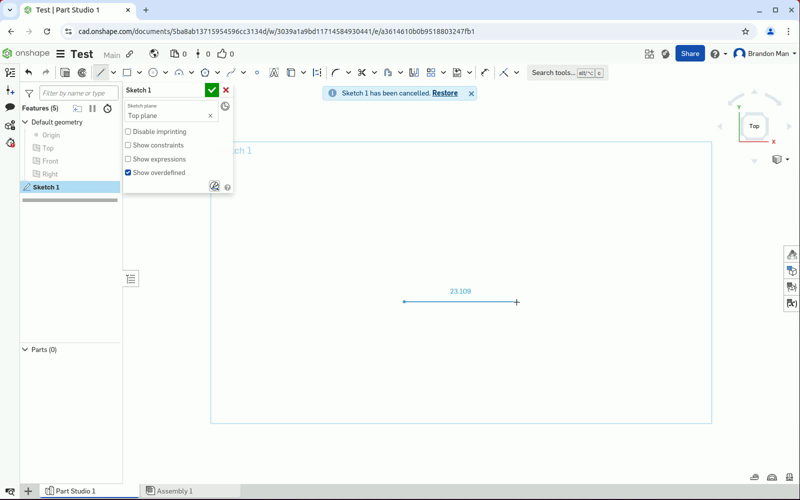
mouse_move(546, 301)
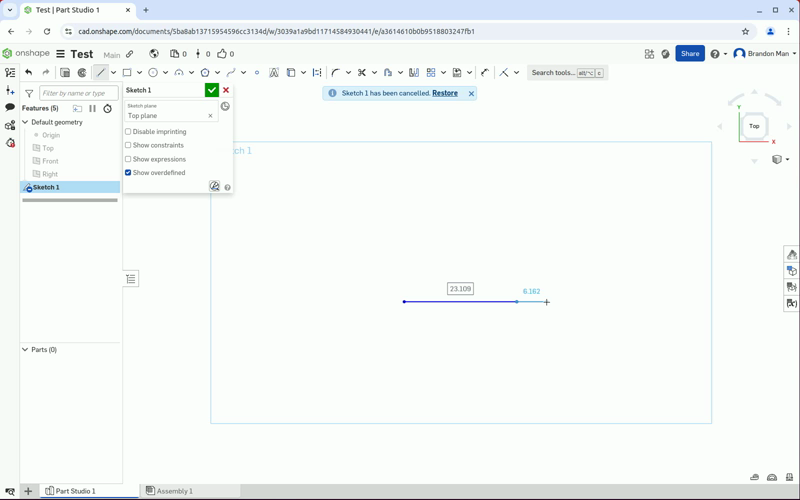
mouse_move(516, 263)
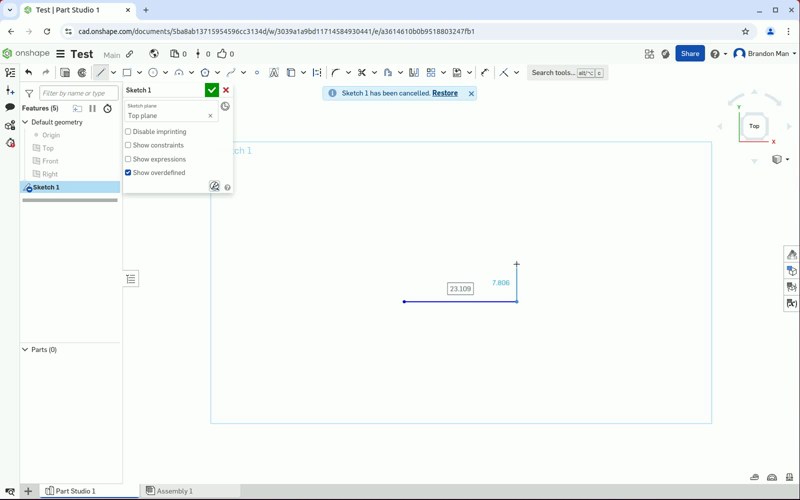
click(516, 263)
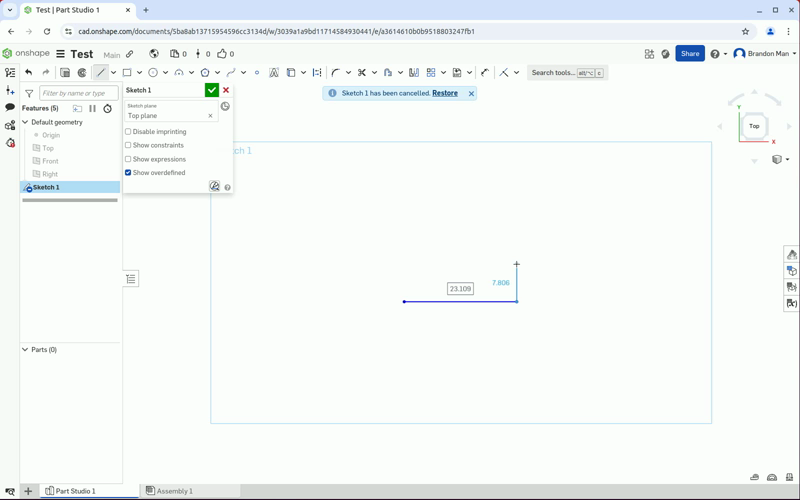
key_up(shift)
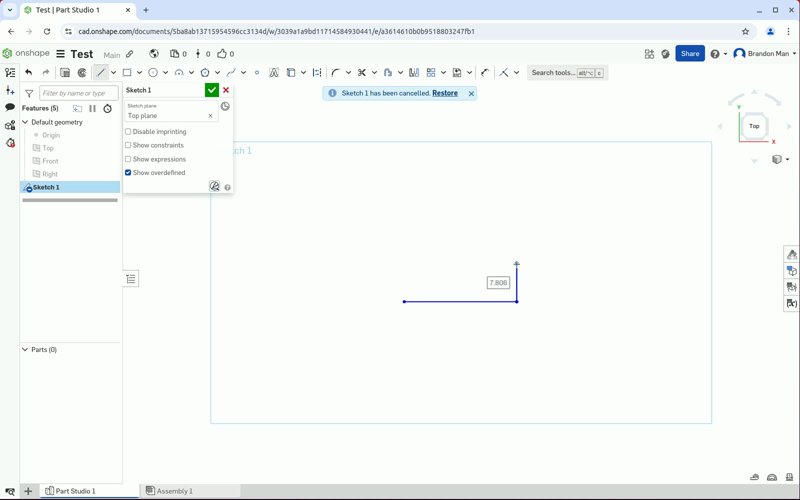
key_down(shift)
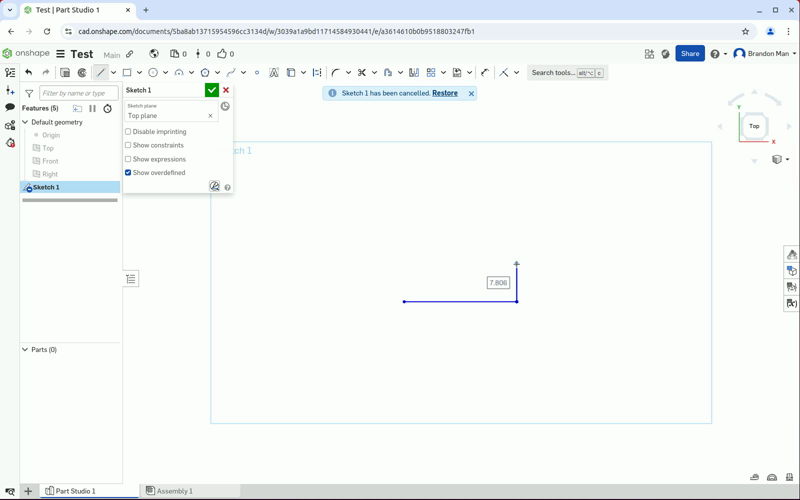
mouse_move(404, 263)
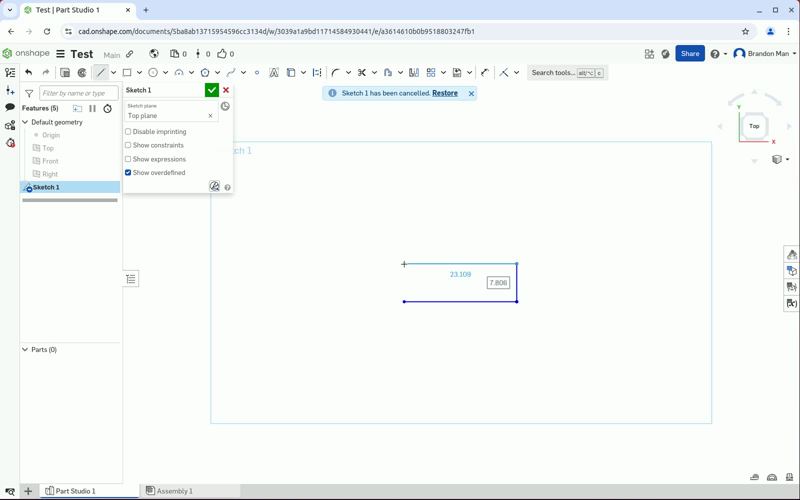
click(404, 263)
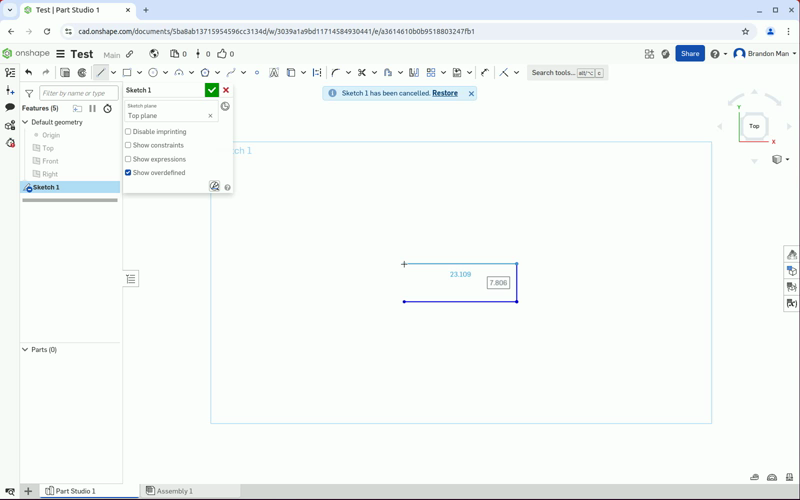
key_up(shift)
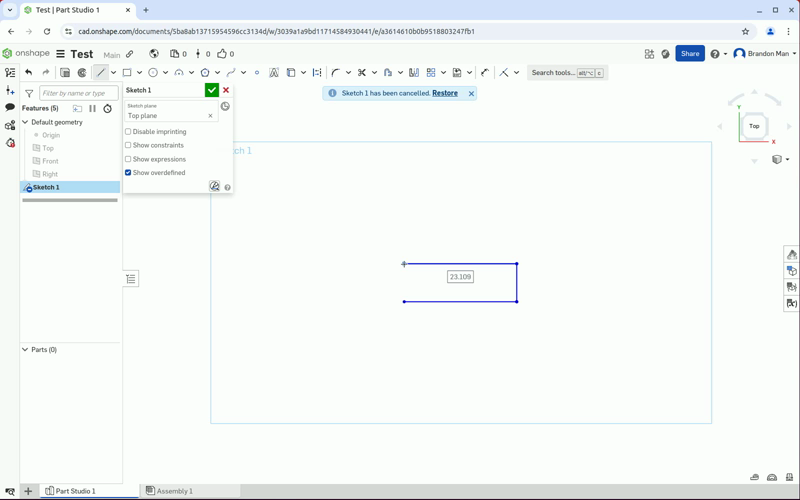
mouse_move(434, 263)
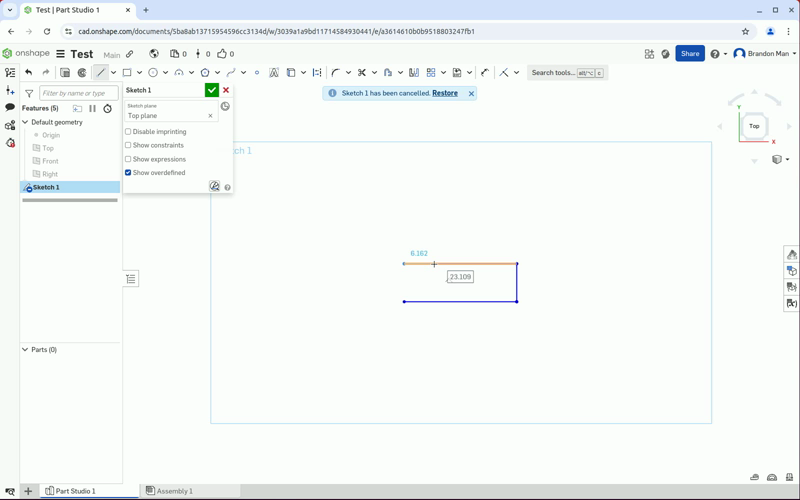
key_down(shift)
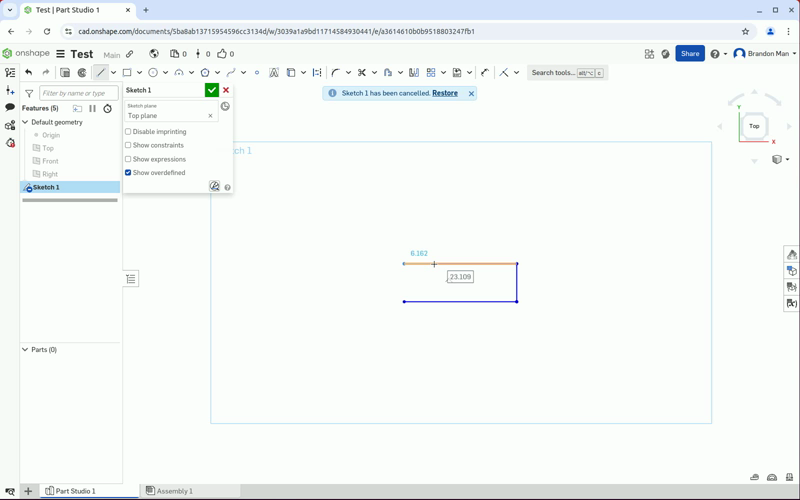
mouse_move(404, 301)
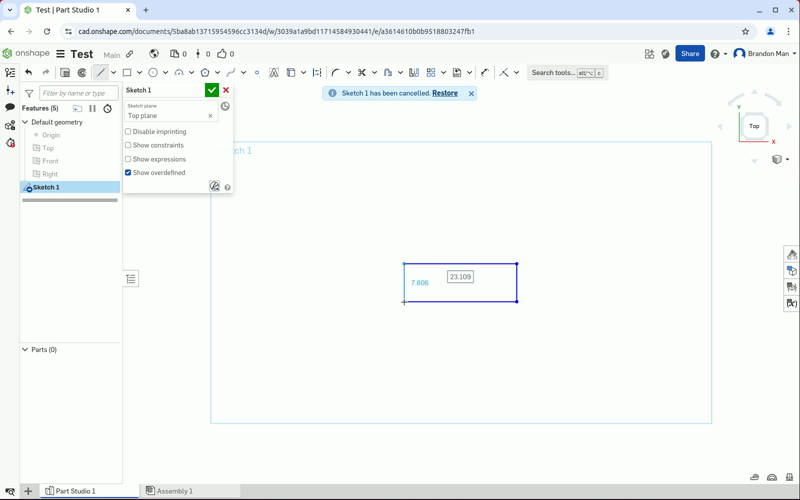
key_up(shift)
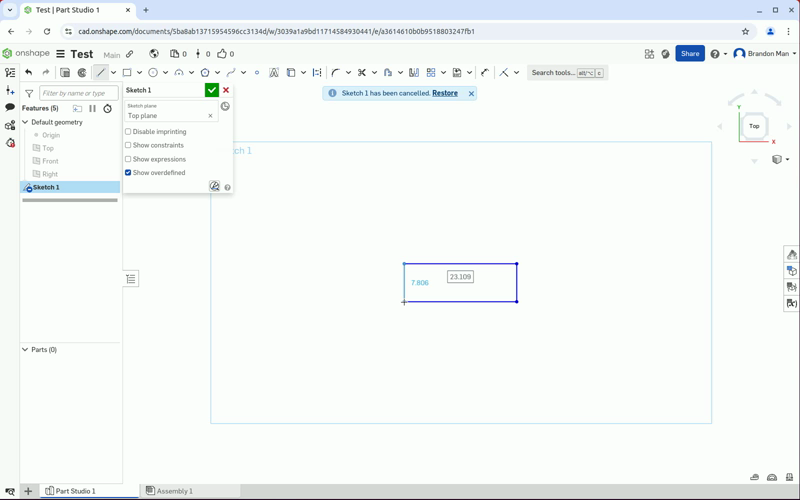
click(404, 301)
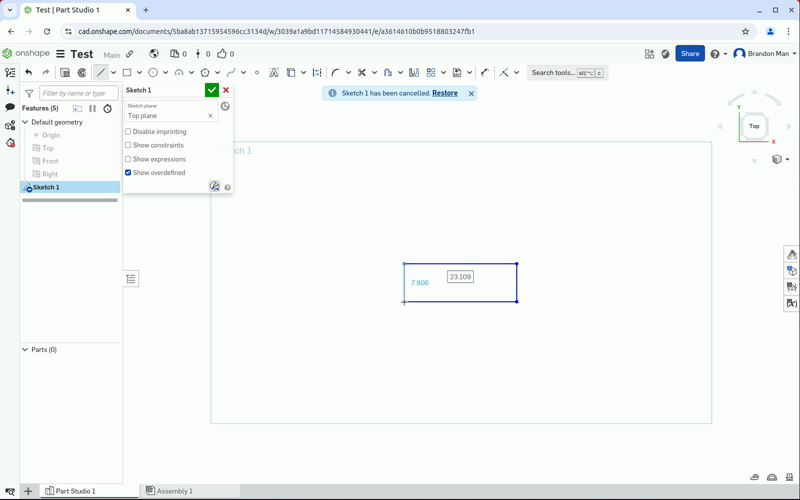
key(esc)
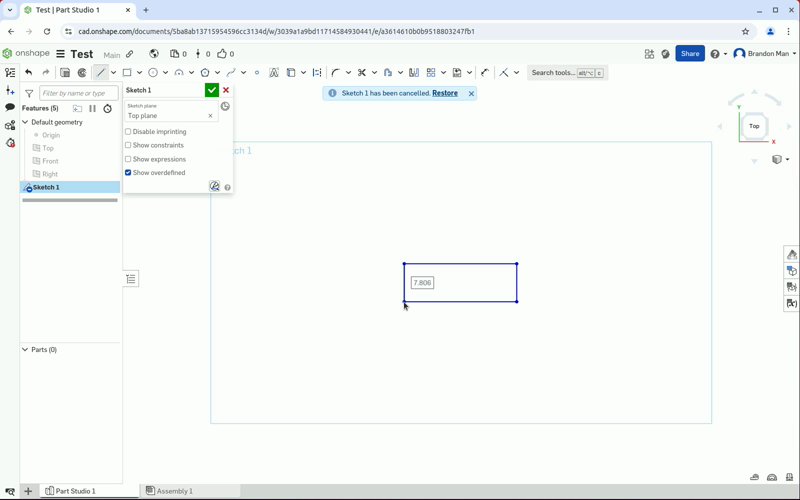
mouse_move(487, 275)
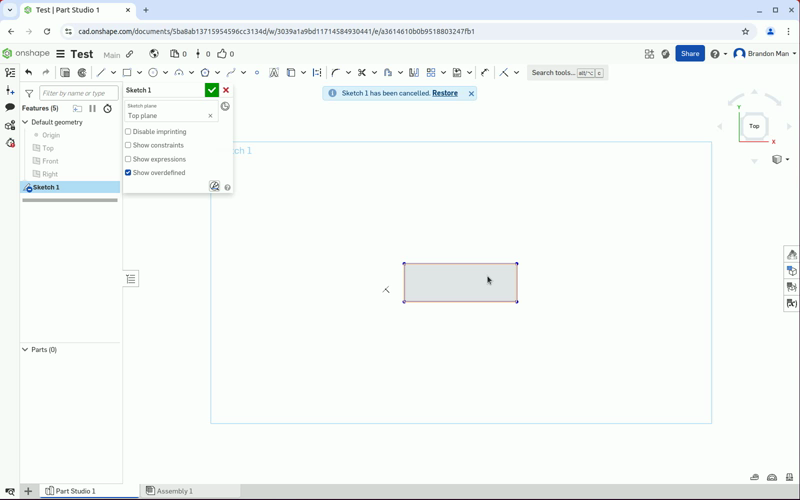
click(487, 275)
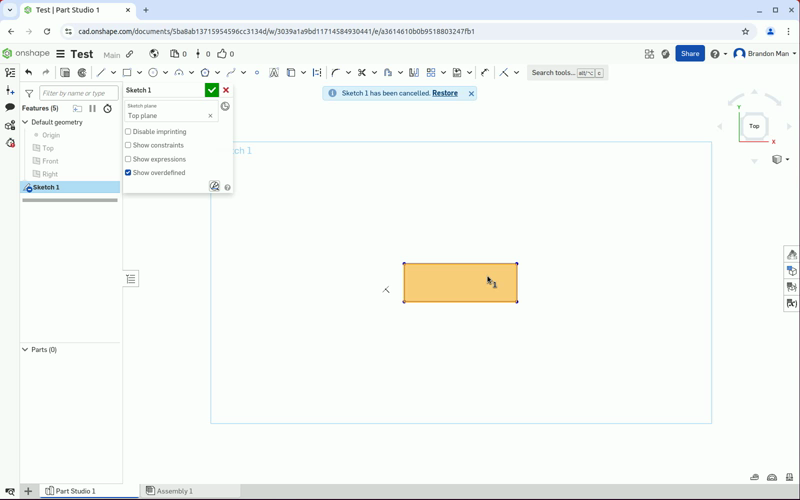
mouse_move(73, 352)
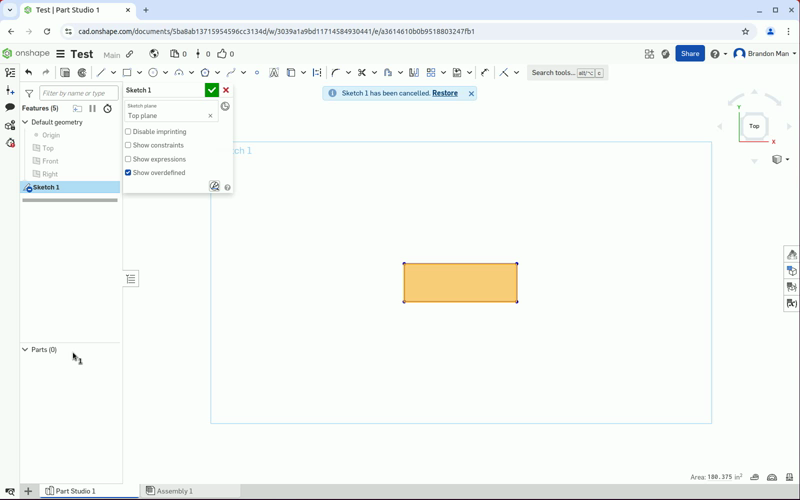
key(shift+y)
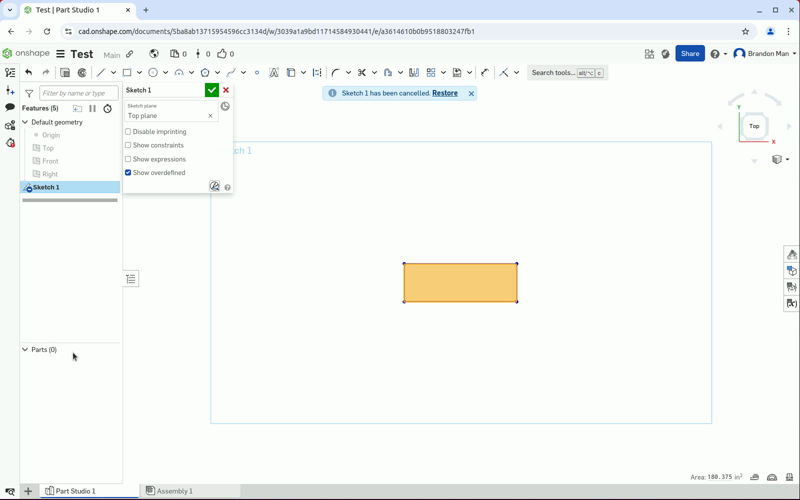
key(shift+e)
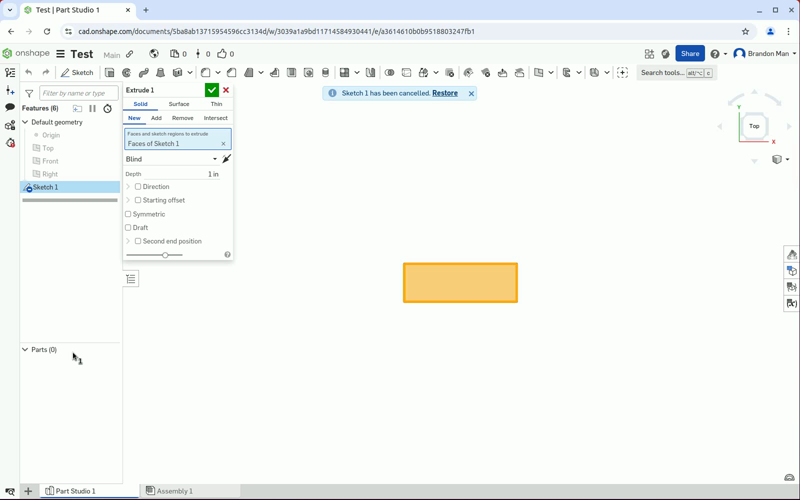
mouse_move(143, 106)
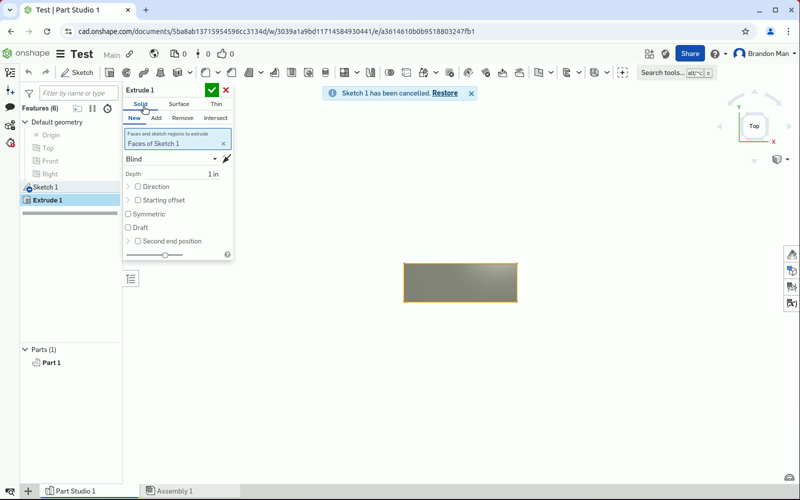
click(143, 106)
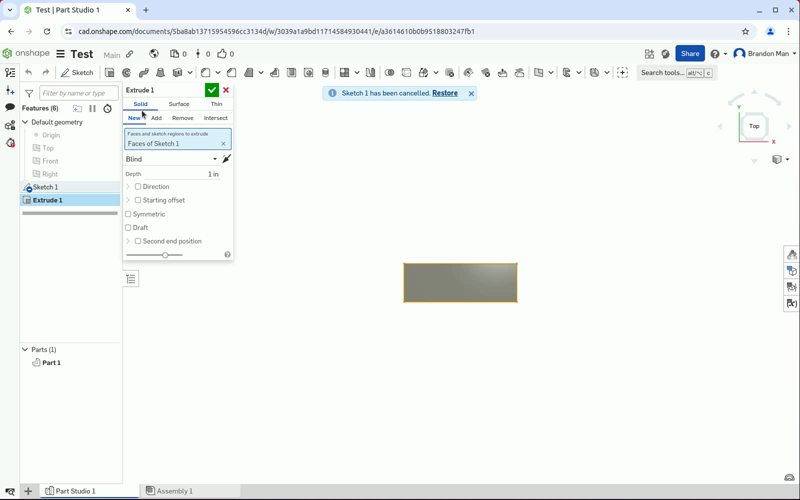
mouse_move(137, 120)
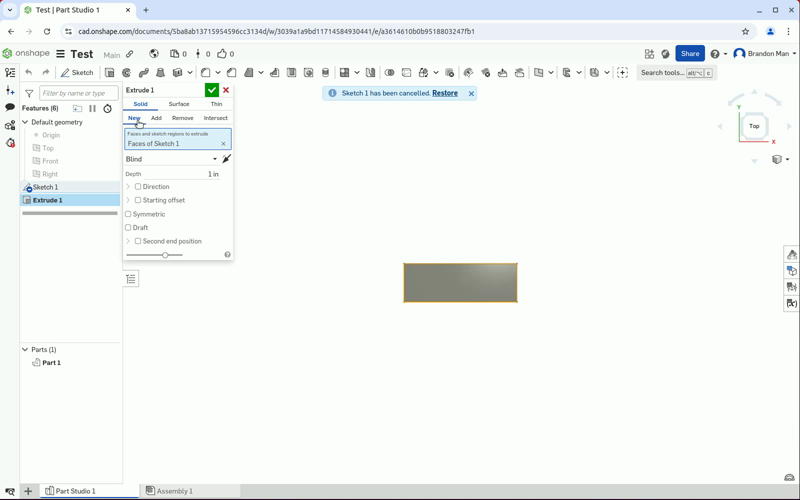
click(137, 120)
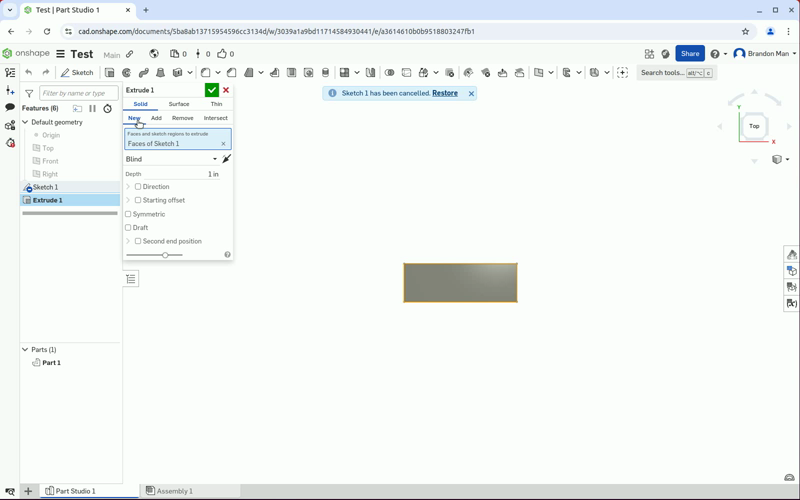
key(tab, 4)
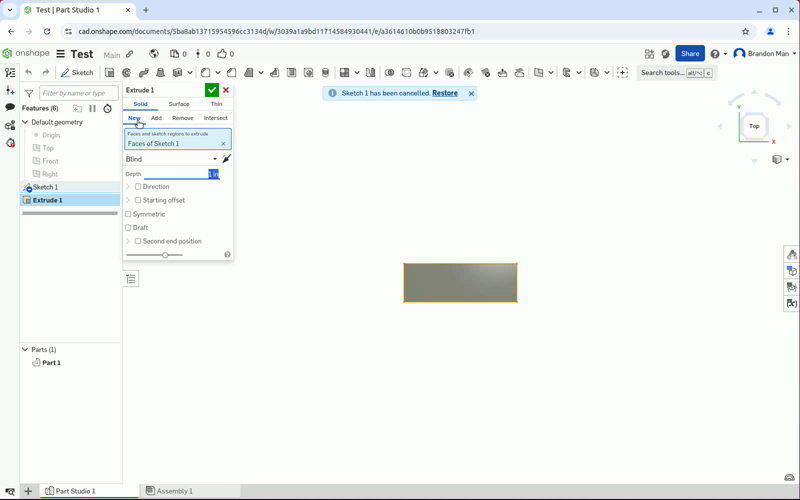
text(3.851)
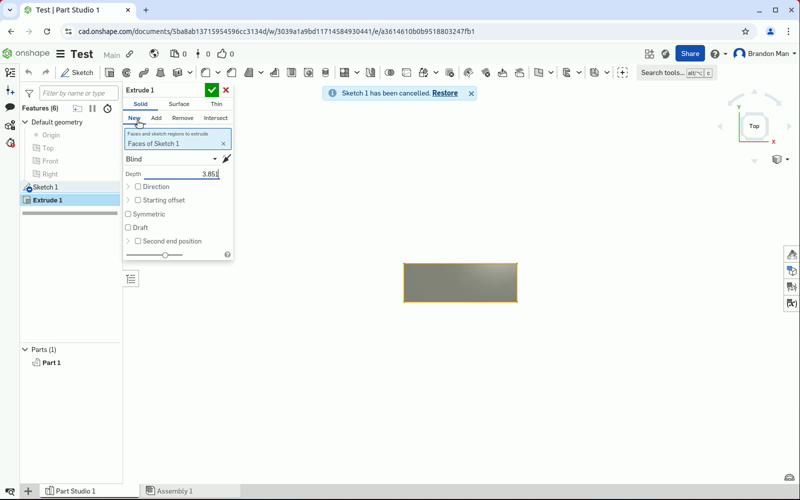
key(enter)
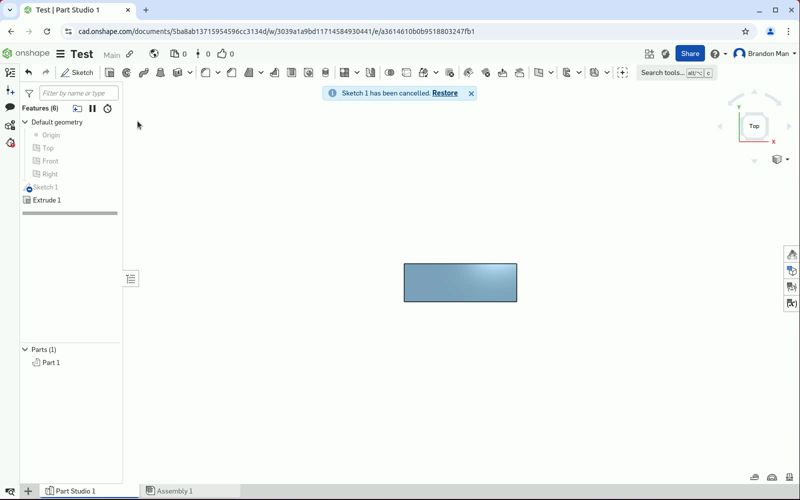
key(shift+h)
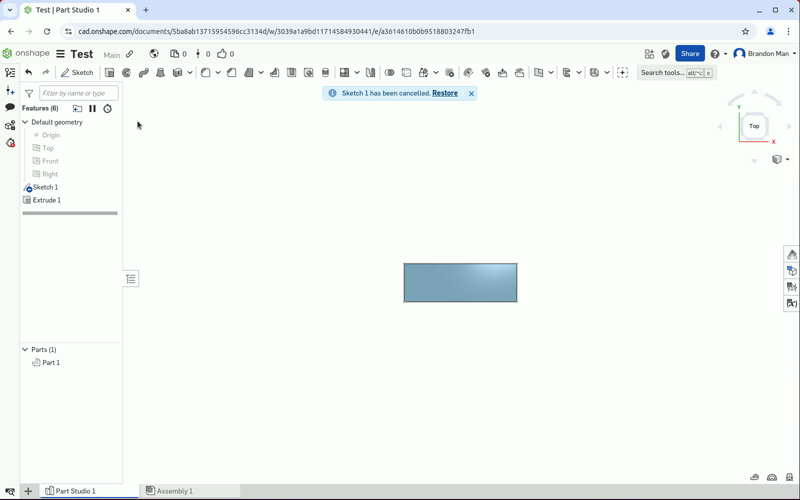
key(shift+h)
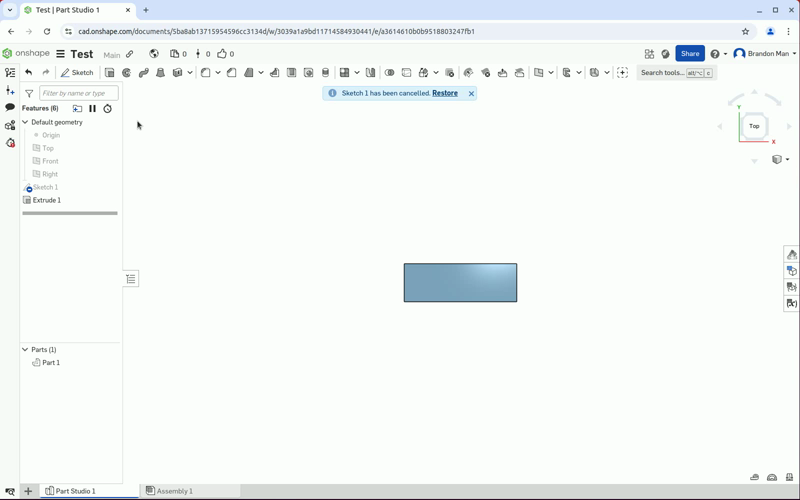
mouse_move(73, 189)
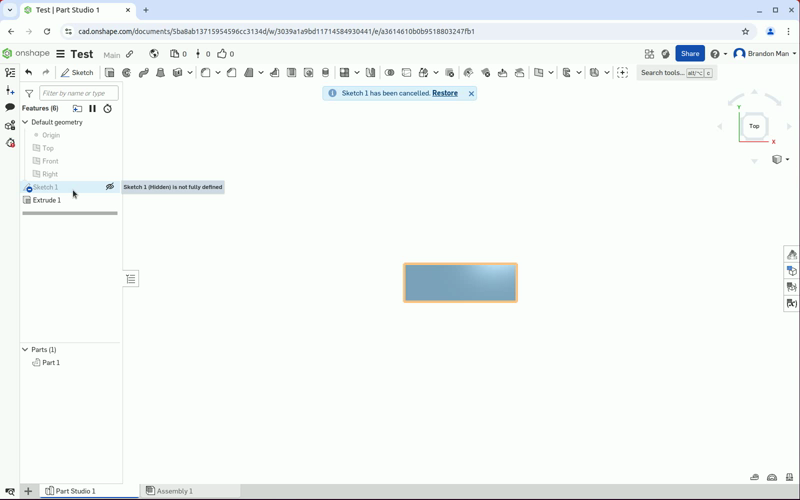
click(73, 189)
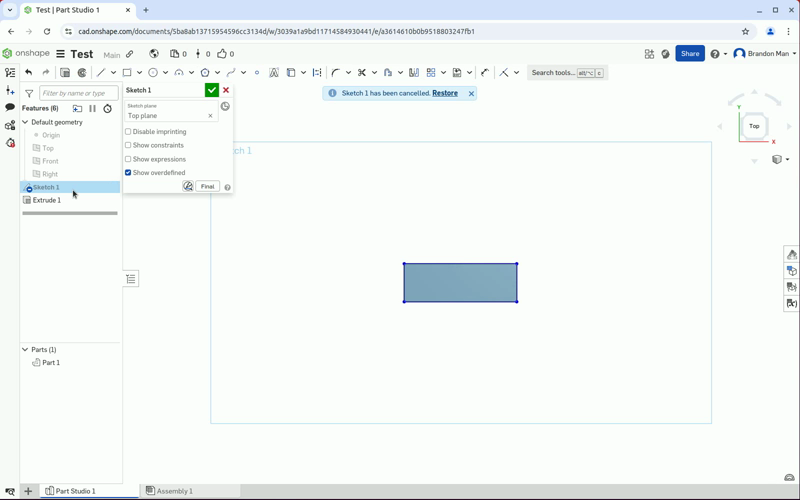
mouse_move(229, 92)
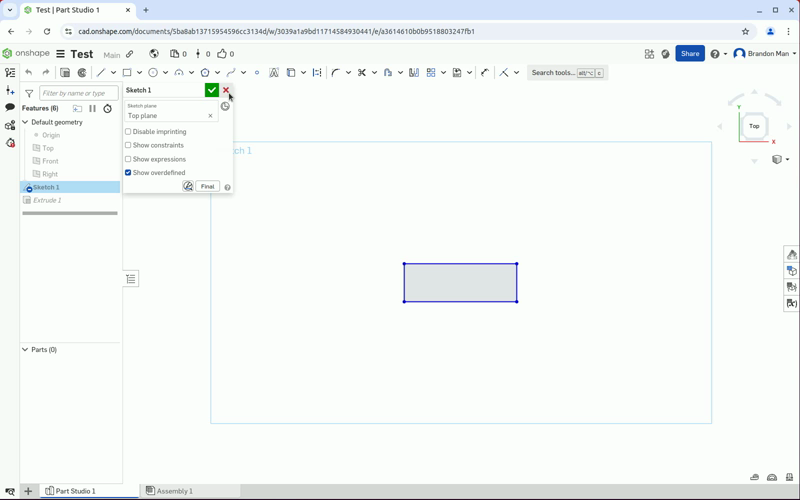
click(229, 92)
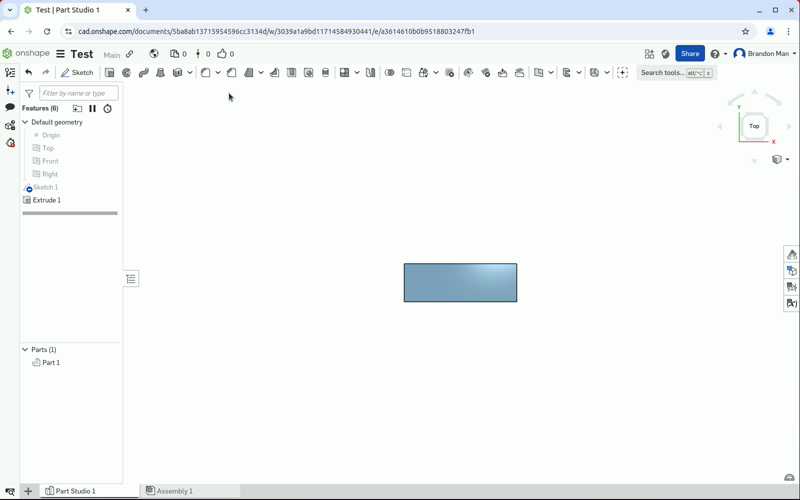
mouse_move(541, 75)
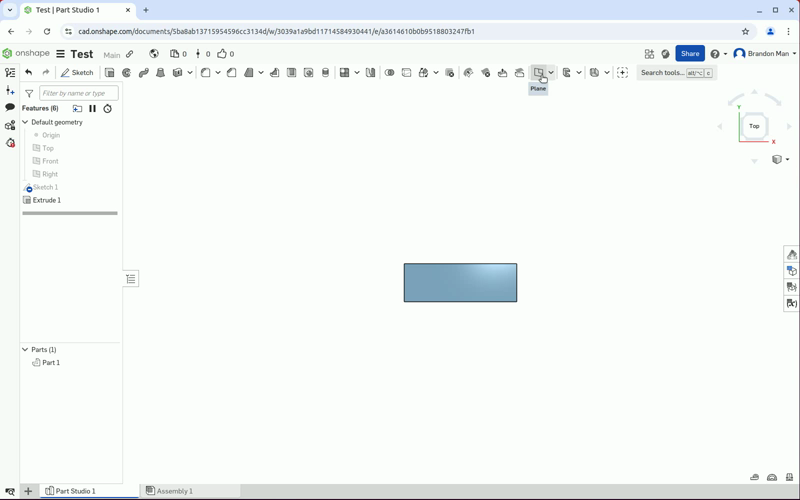
click(541, 75)
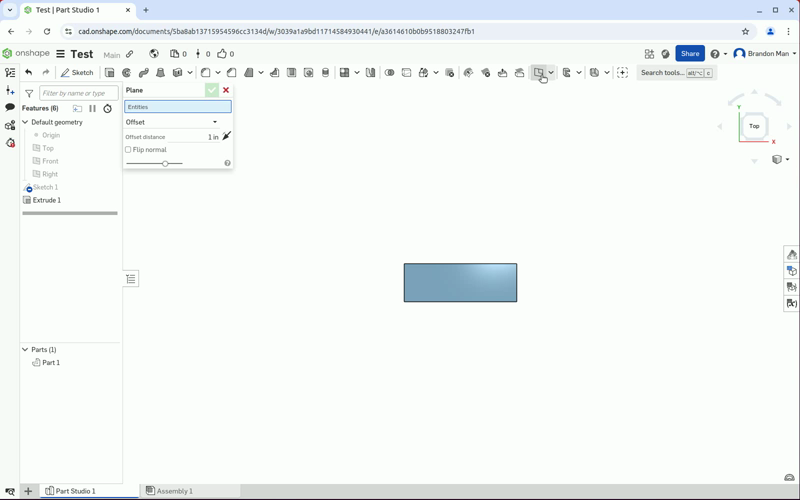
mouse_move(73, 150)
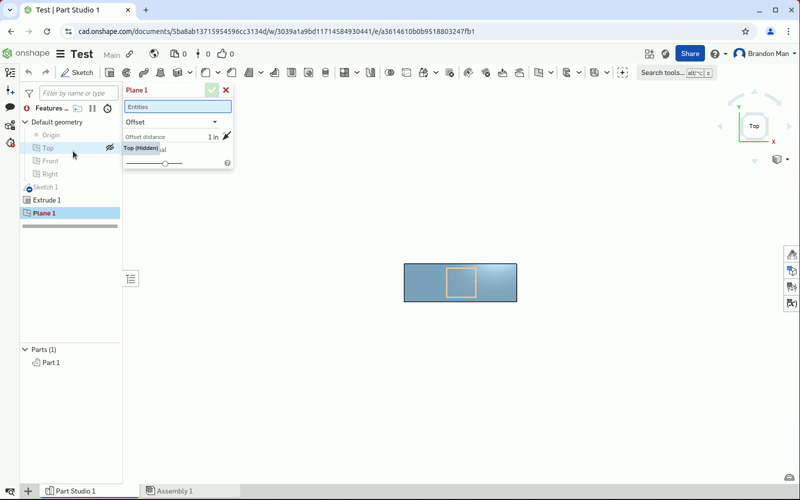
click(73, 150)
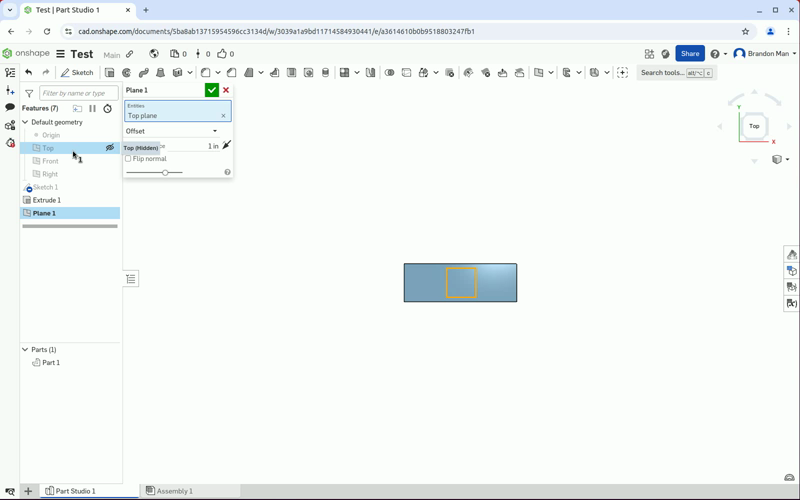
key(tab, 2)
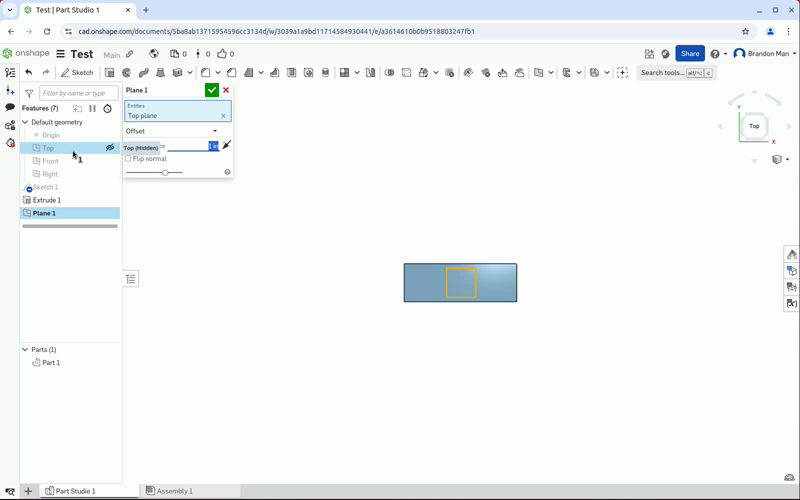
text(3.851)
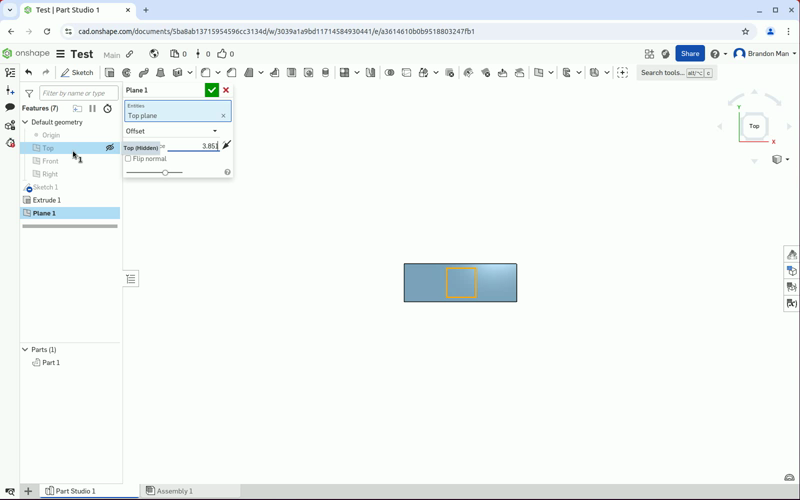
key(enter, 2)
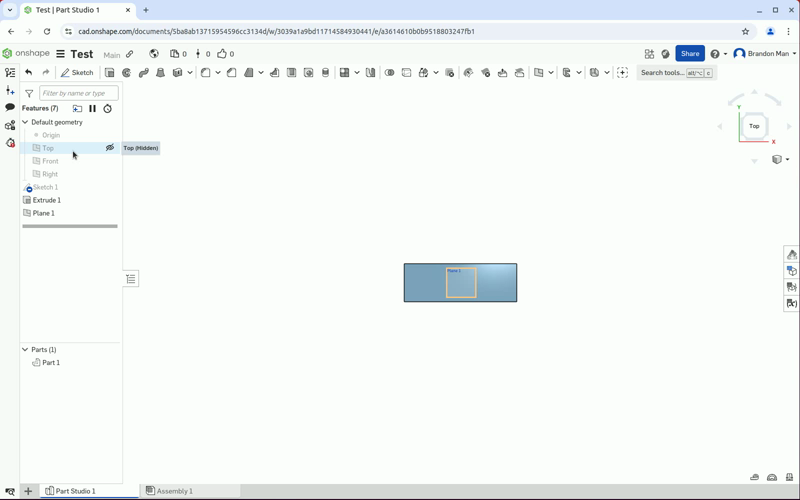
key(shift+s)
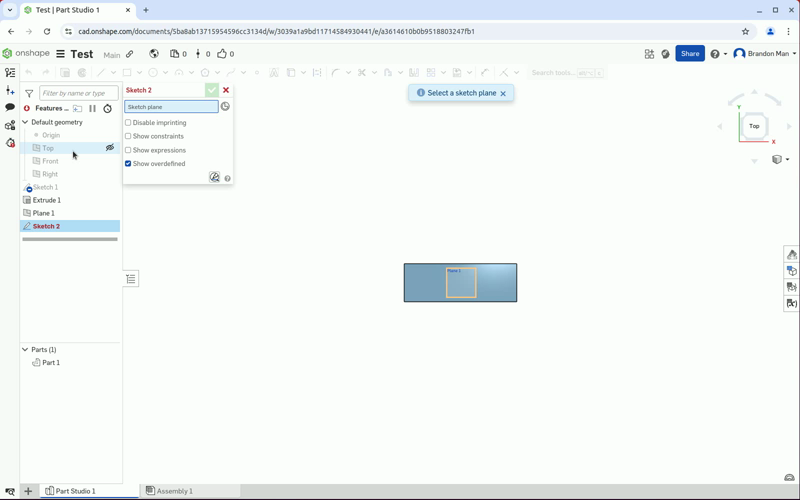
mouse_move(73, 215)
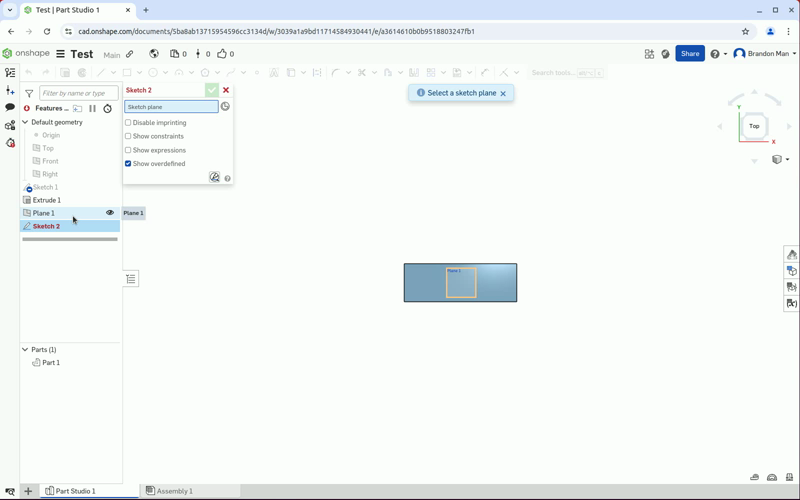
click(73, 215)
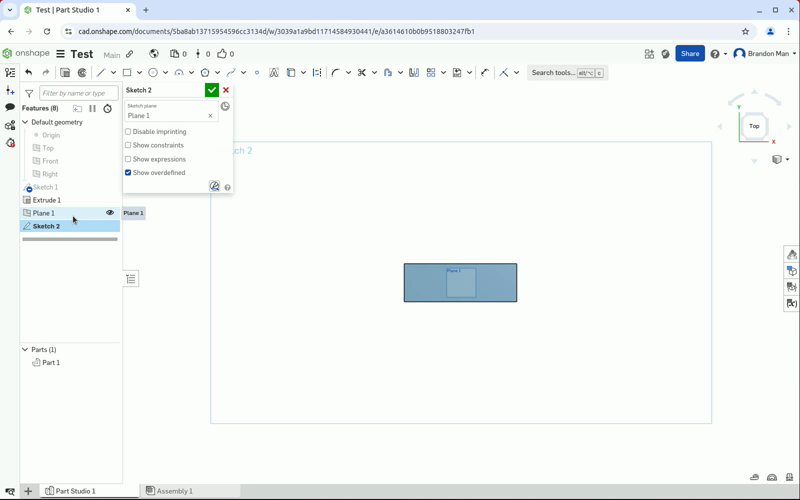
mouse_move(73, 352)
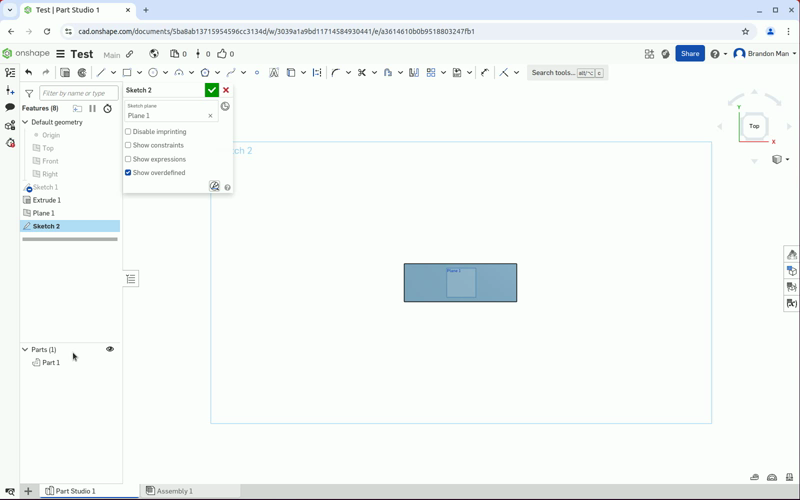
key(y)
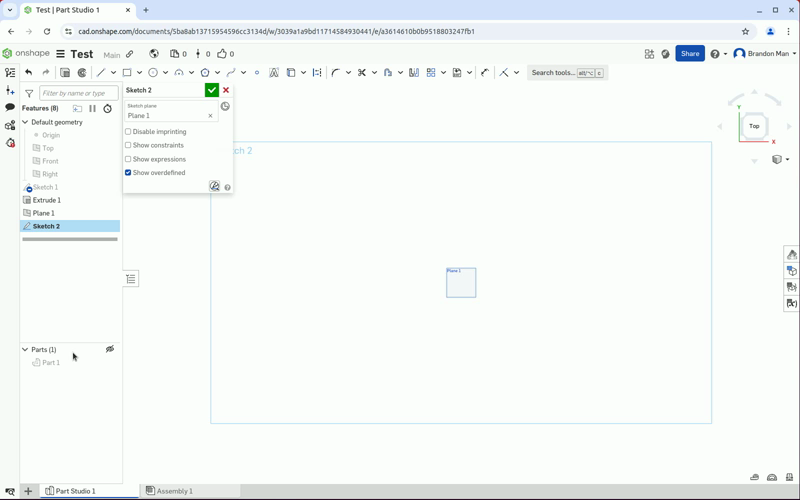
key(l)
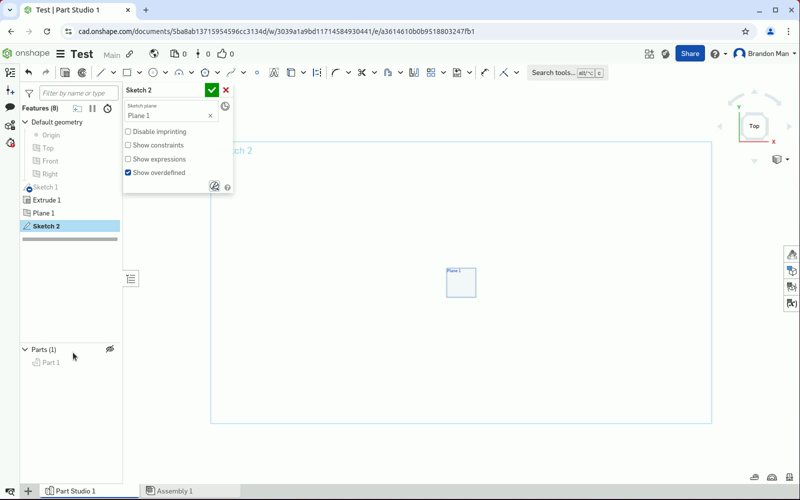
key_down(shift)
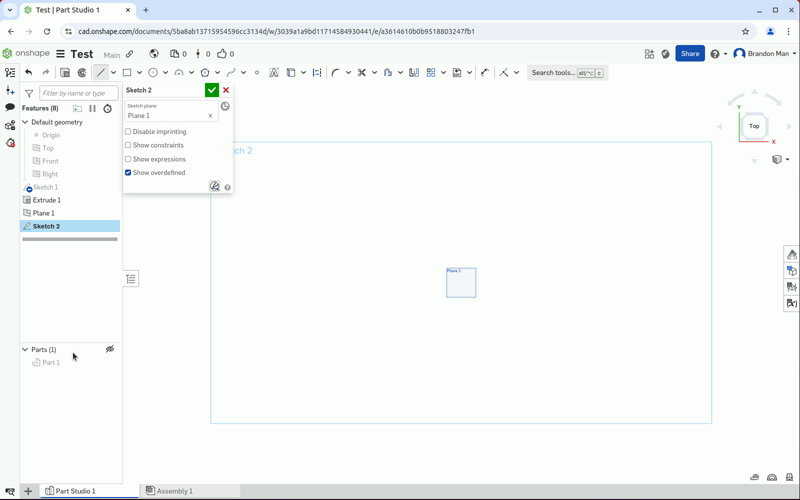
mouse_move(451, 292)
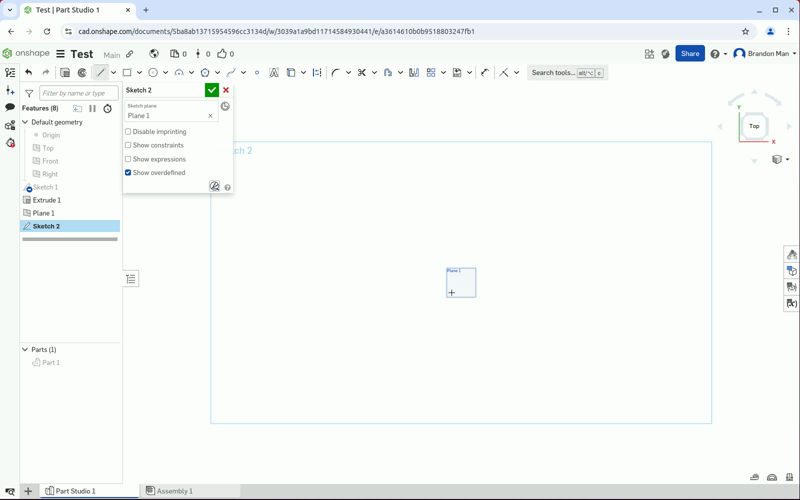
click(451, 292)
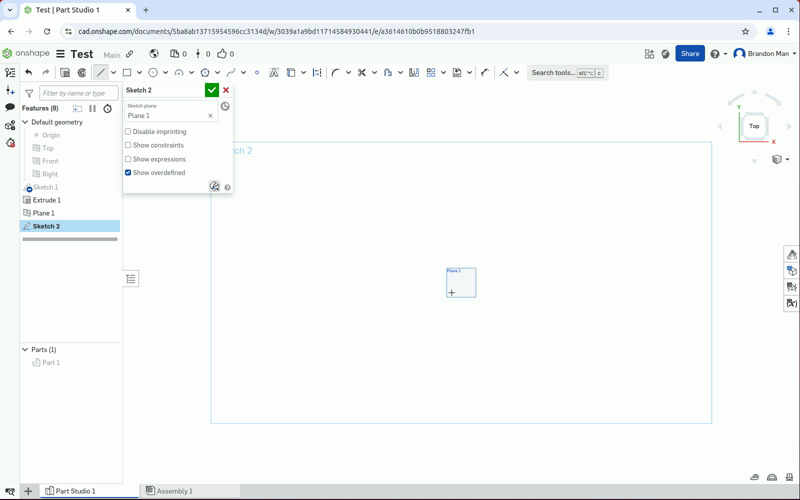
key_up(shift)
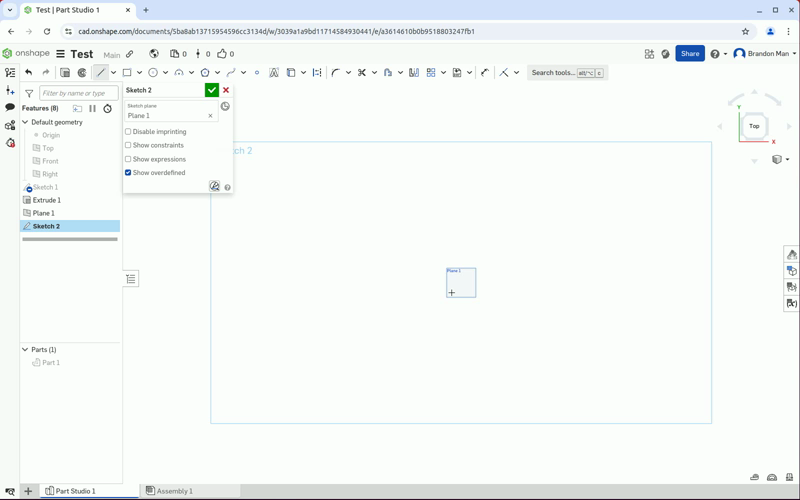
key_down(shift)
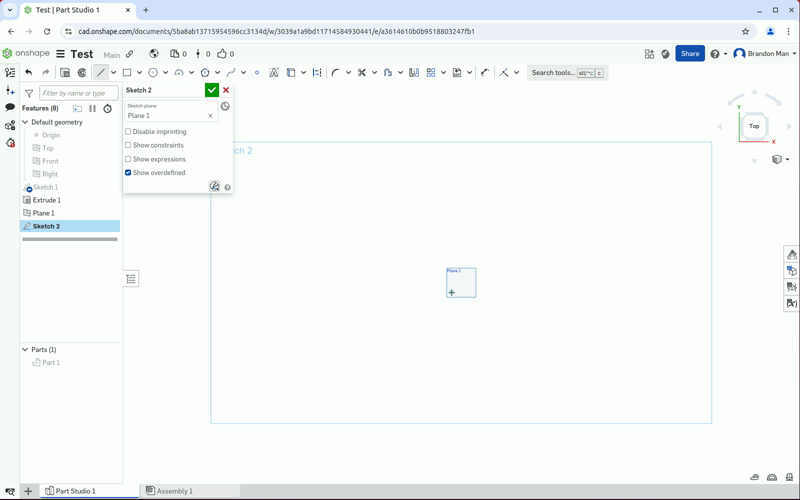
mouse_move(481, 292)
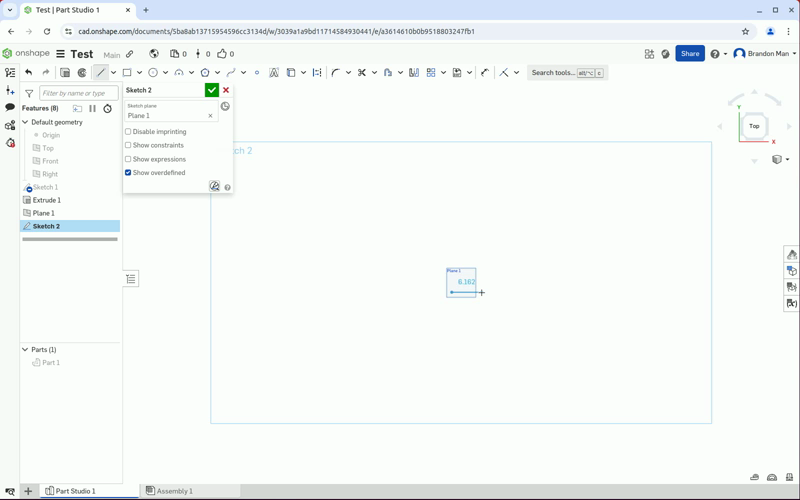
mouse_move(471, 292)
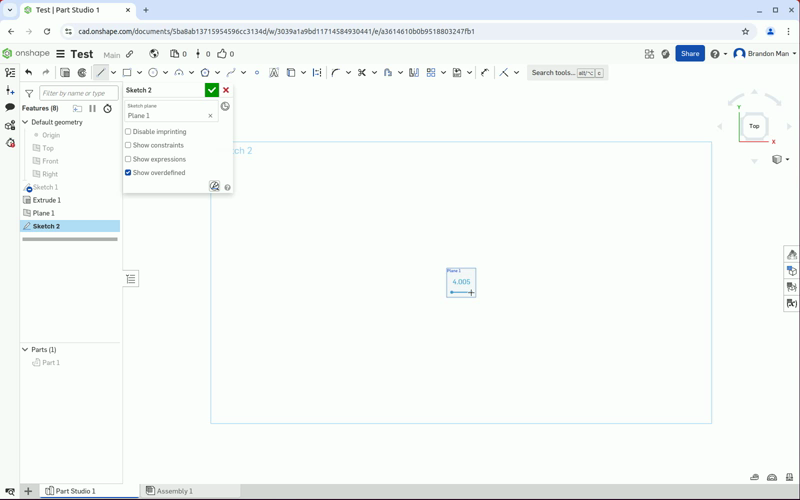
click(471, 292)
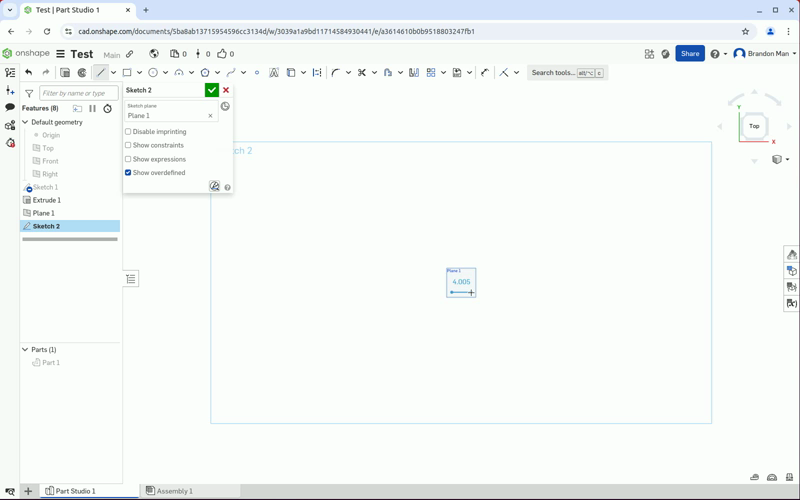
key_up(shift)
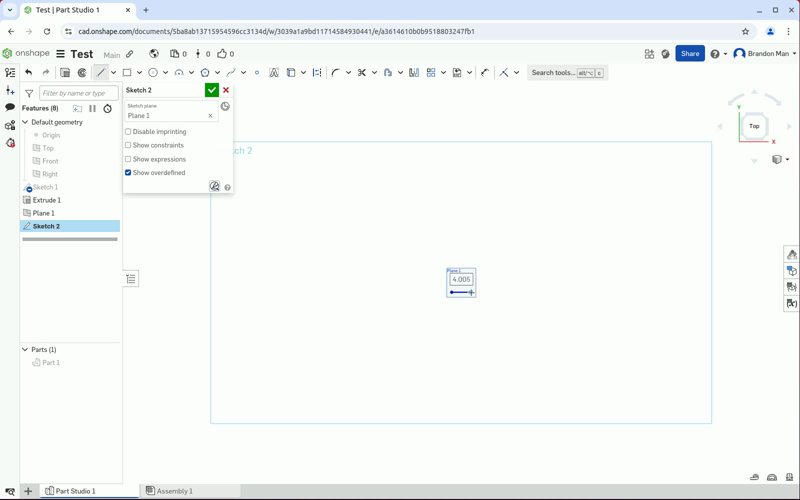
key_down(shift)
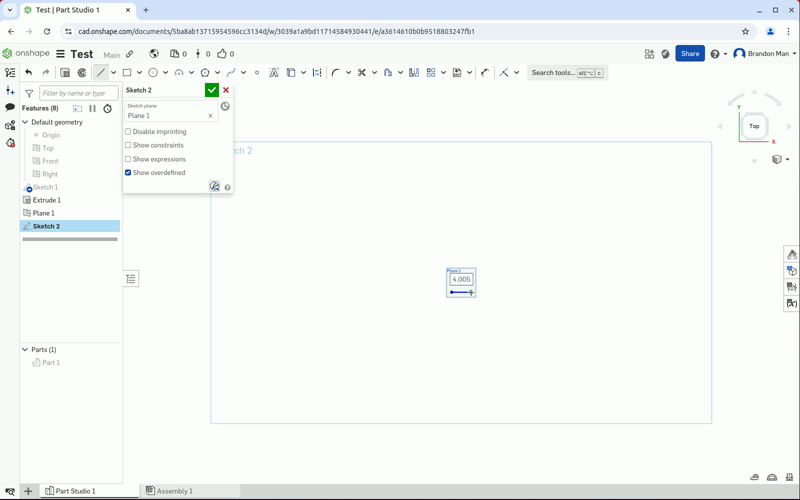
mouse_move(501, 292)
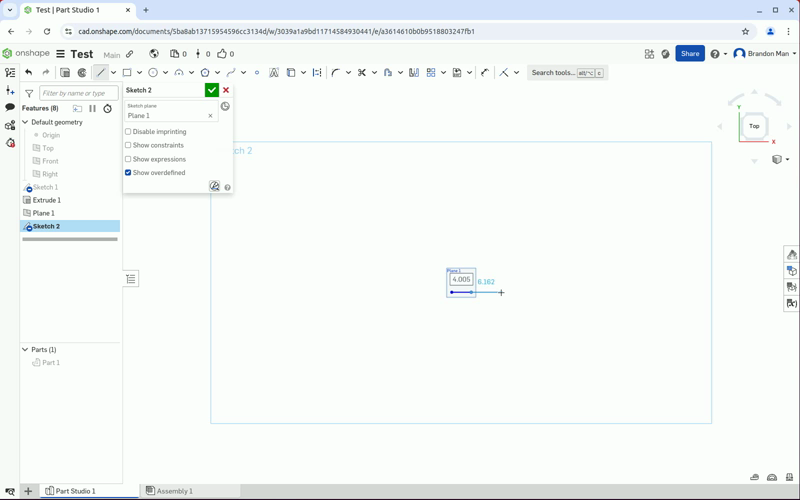
mouse_move(471, 272)
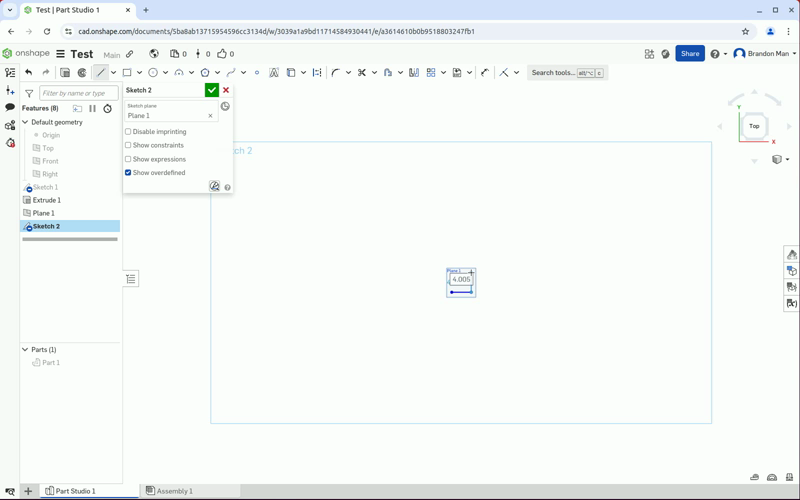
click(471, 272)
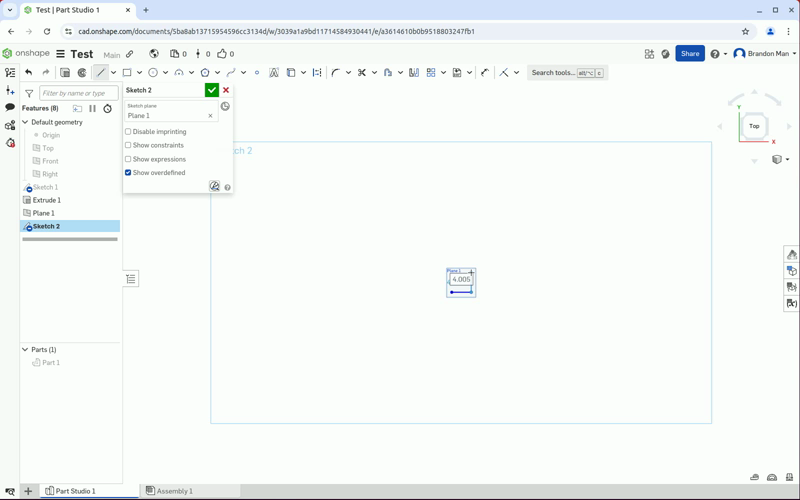
key_up(shift)
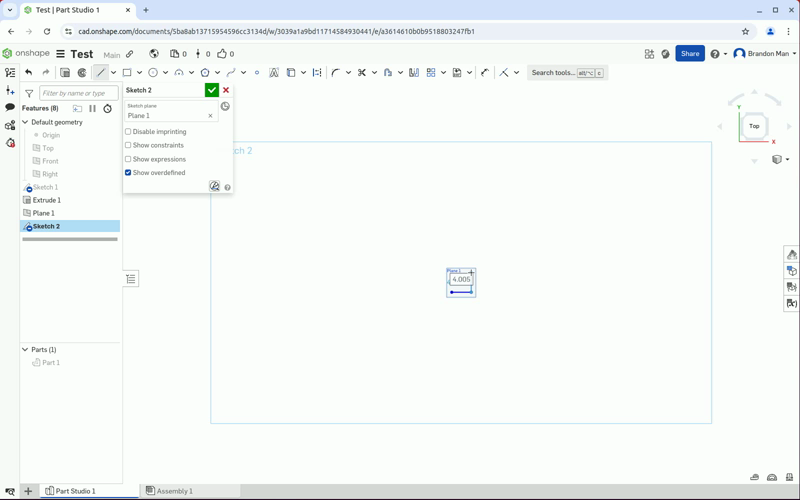
key_down(shift)
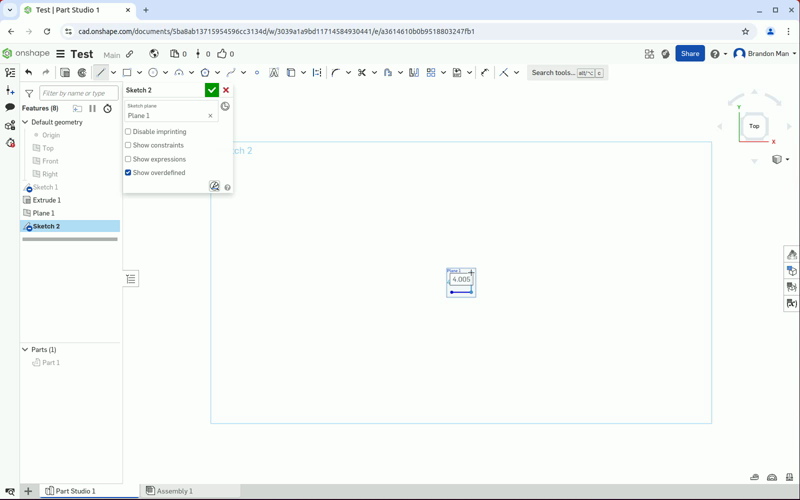
mouse_move(501, 272)
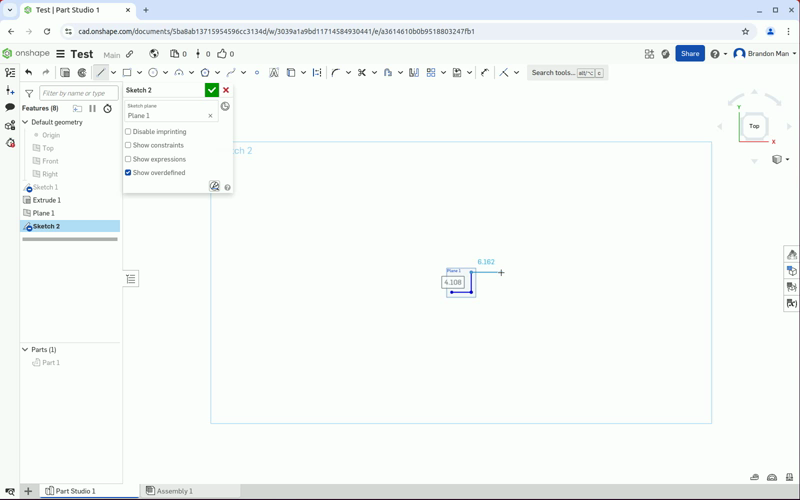
mouse_move(451, 272)
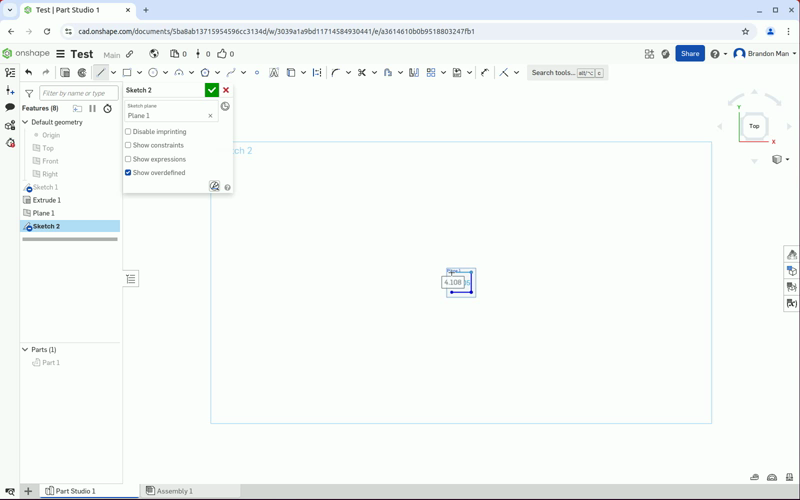
click(451, 272)
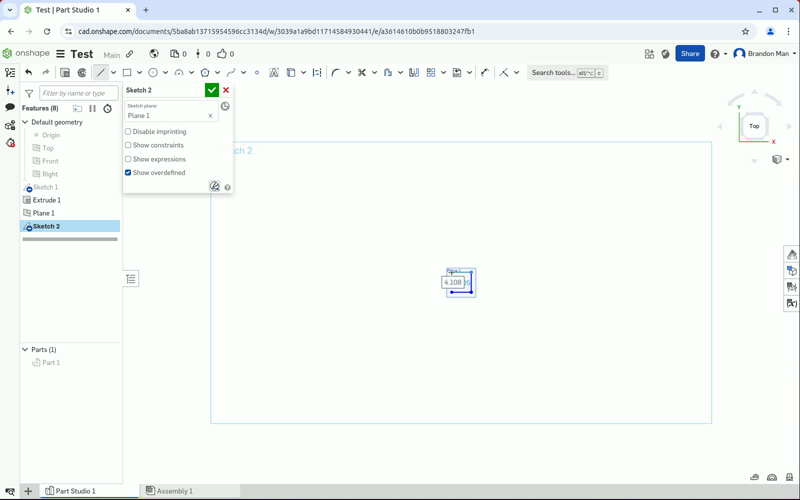
key_up(shift)
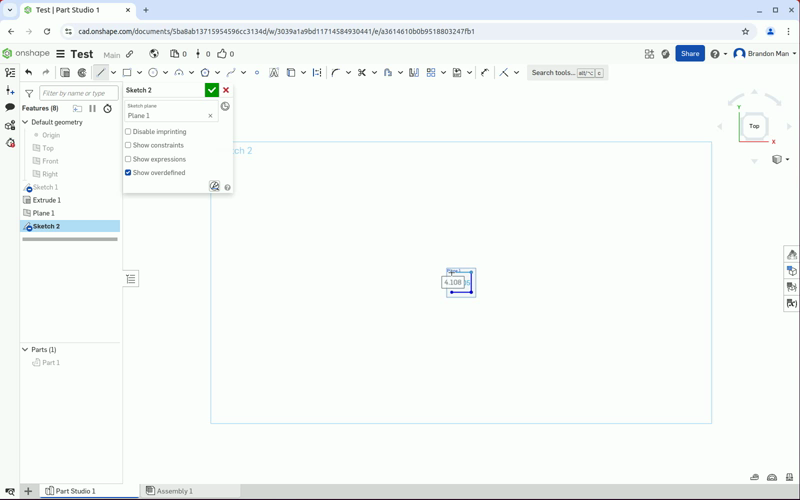
mouse_move(481, 272)
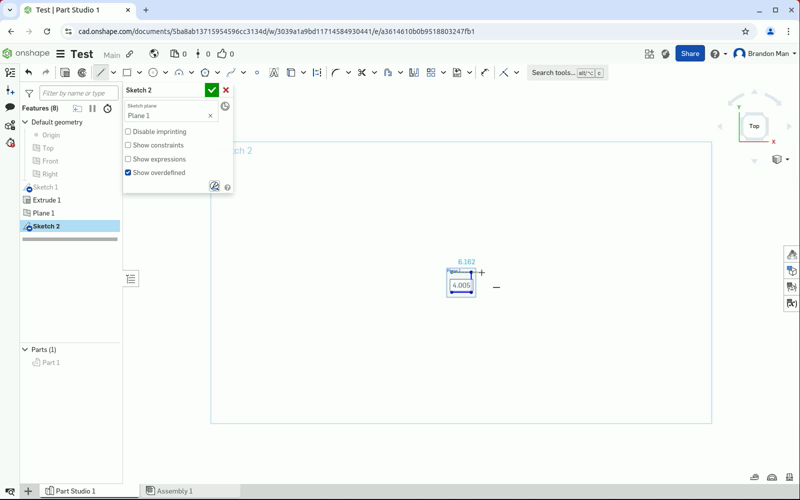
key_down(shift)
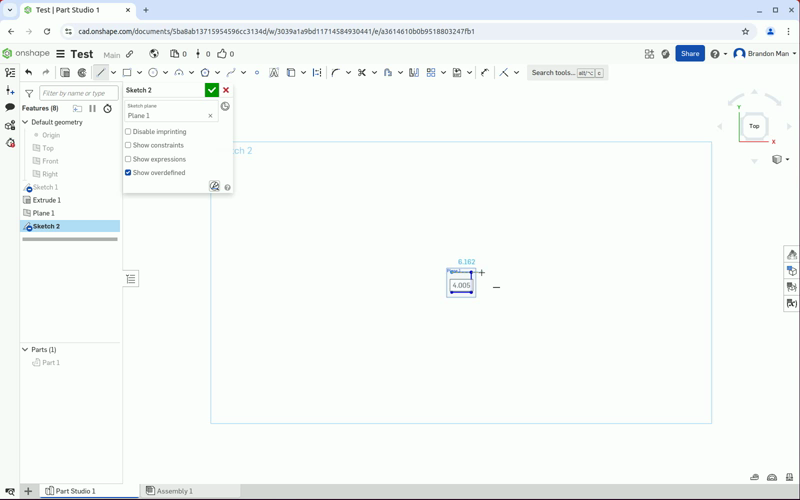
mouse_move(451, 292)
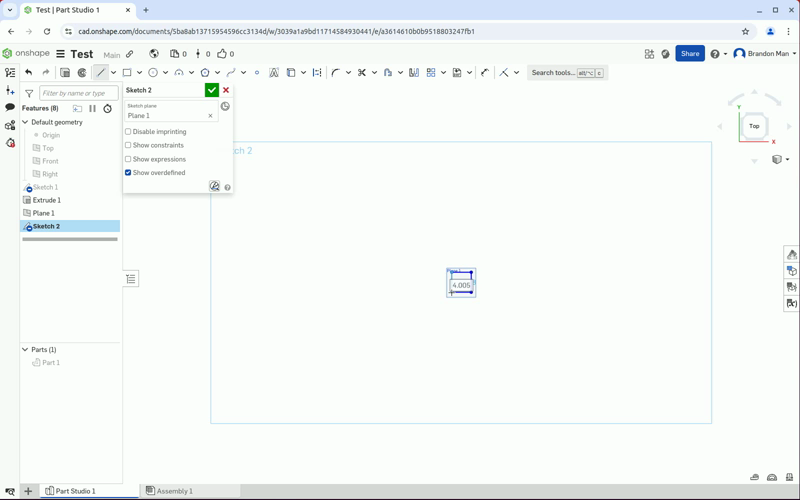
key_up(shift)
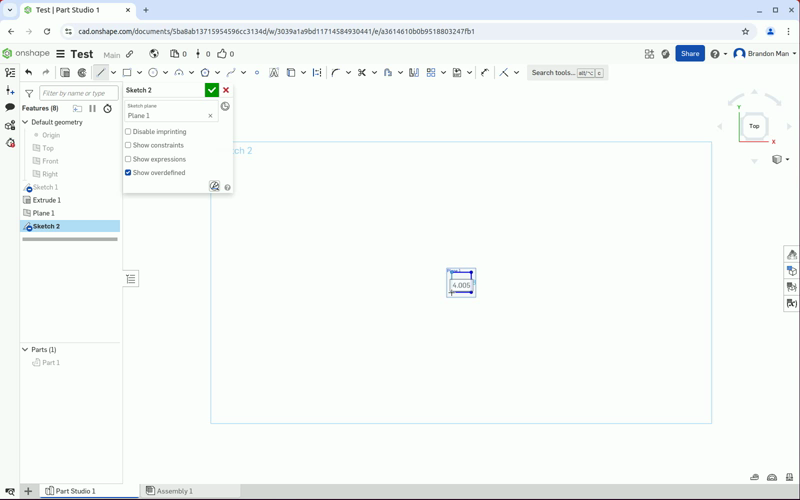
click(451, 292)
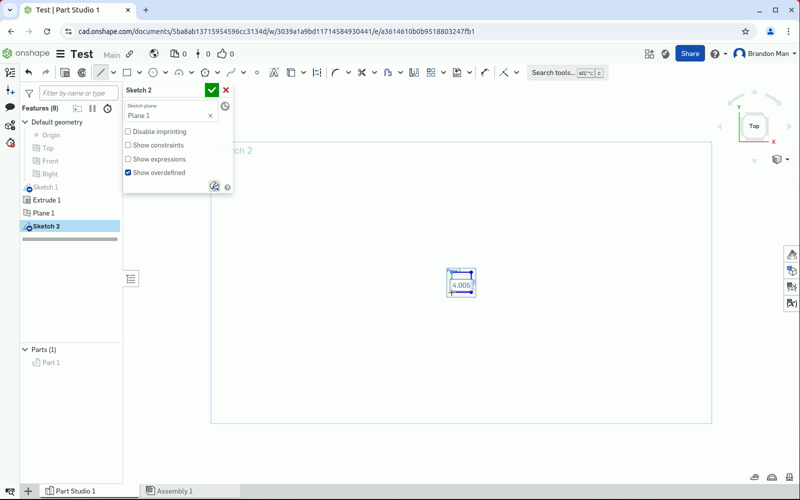
key(esc)
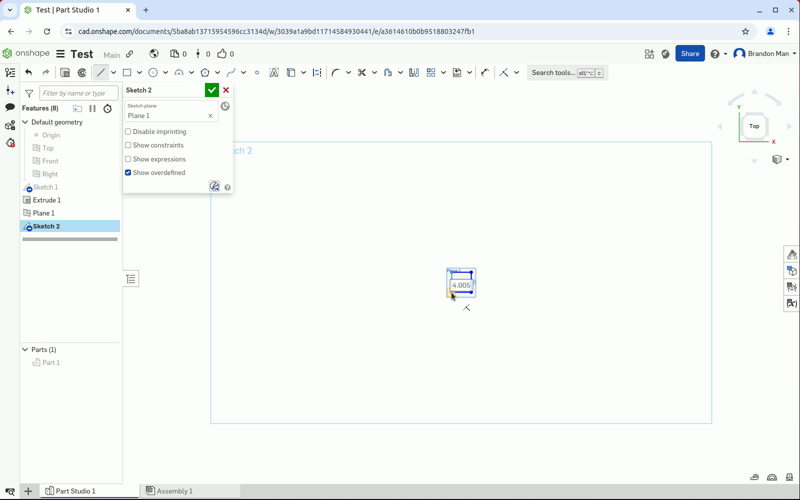
mouse_move(470, 286)
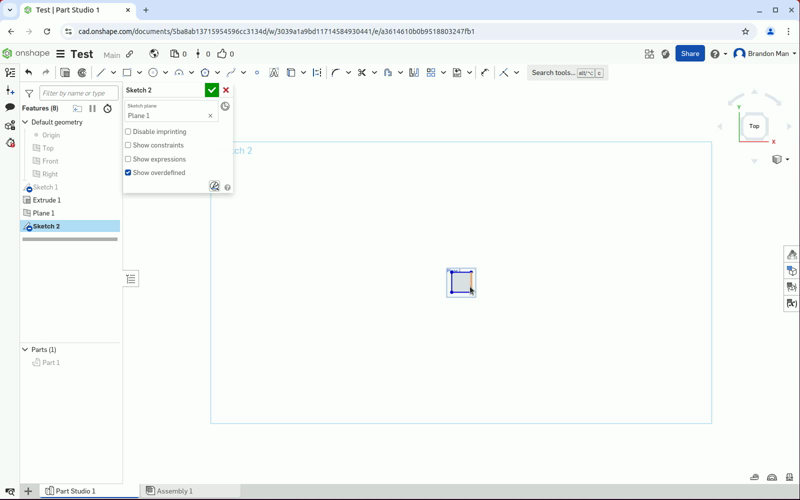
scroll(6)
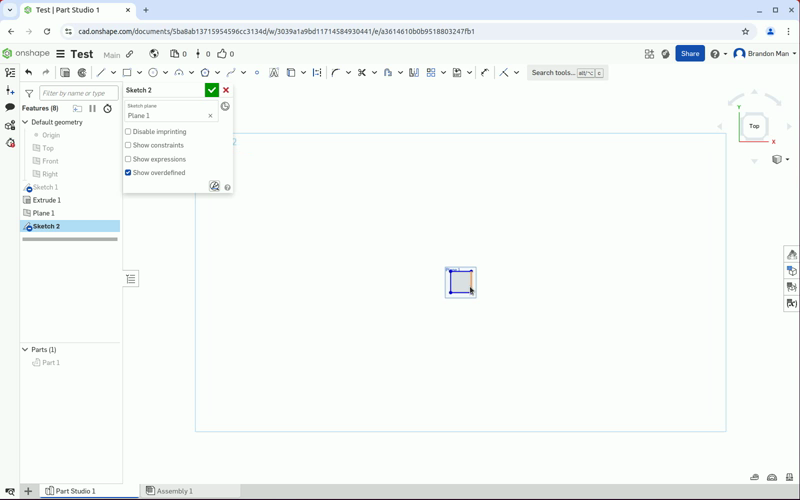
scroll(6)
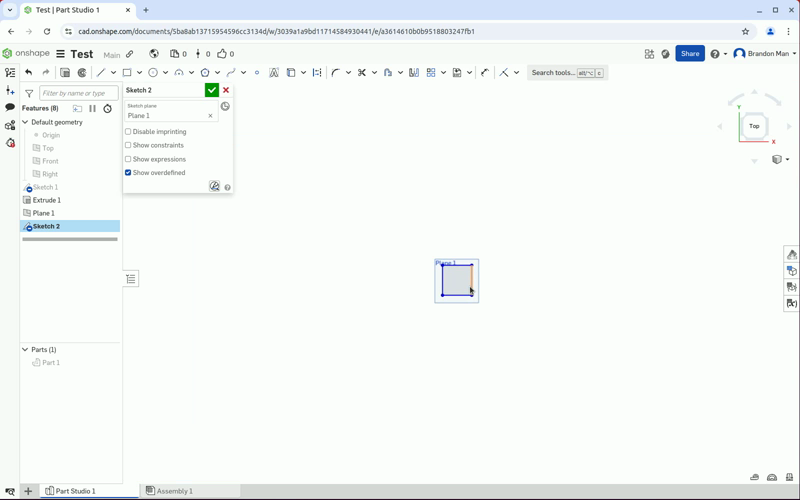
scroll(6)
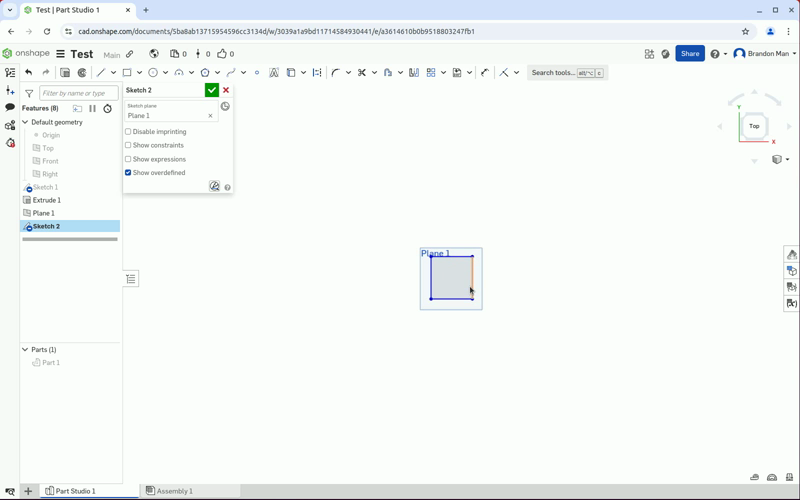
scroll(6)
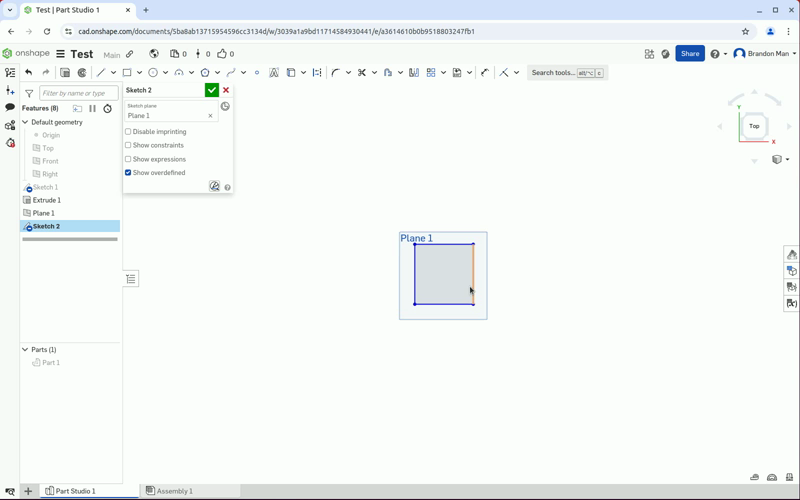
scroll(6)
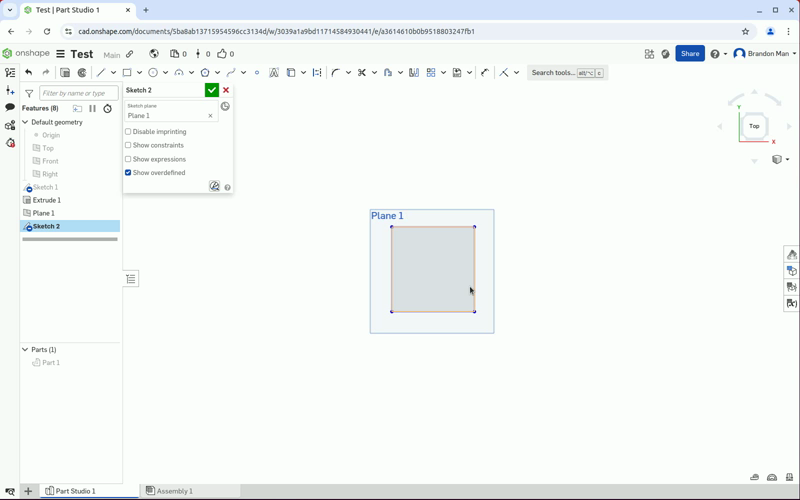
scroll(6)
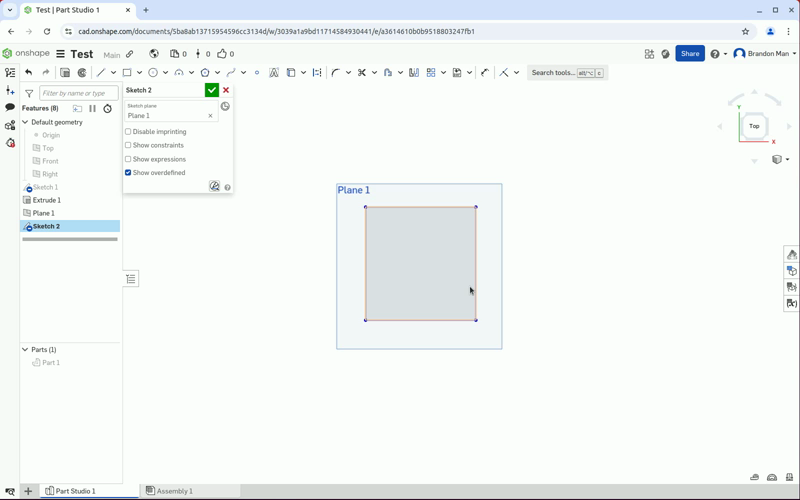
scroll(6)
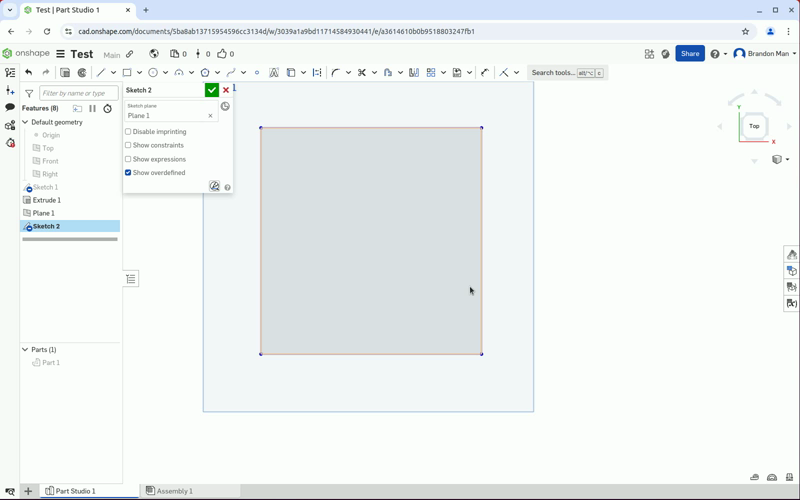
click(470, 286)
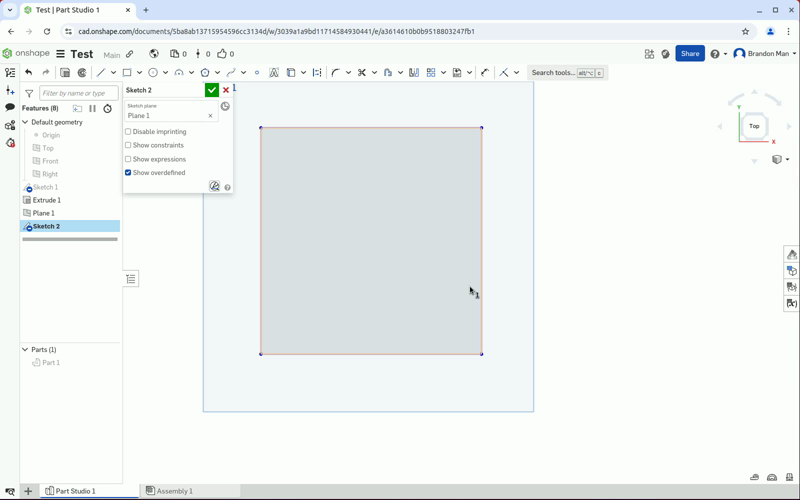
scroll(-6)
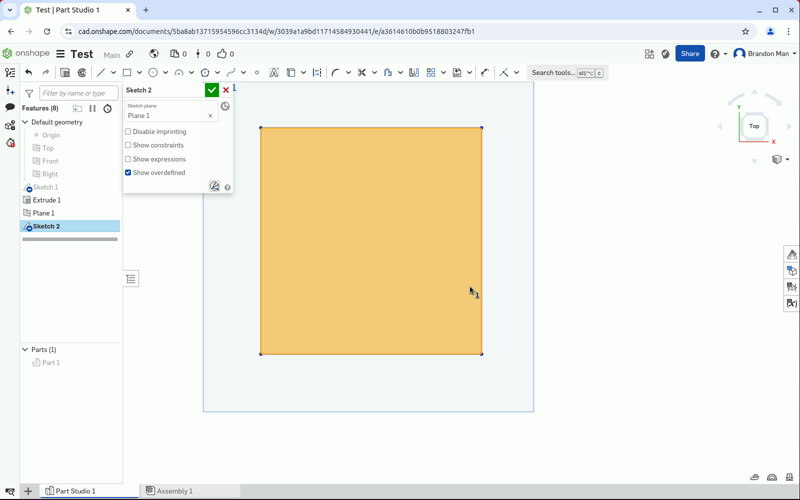
scroll(-6)
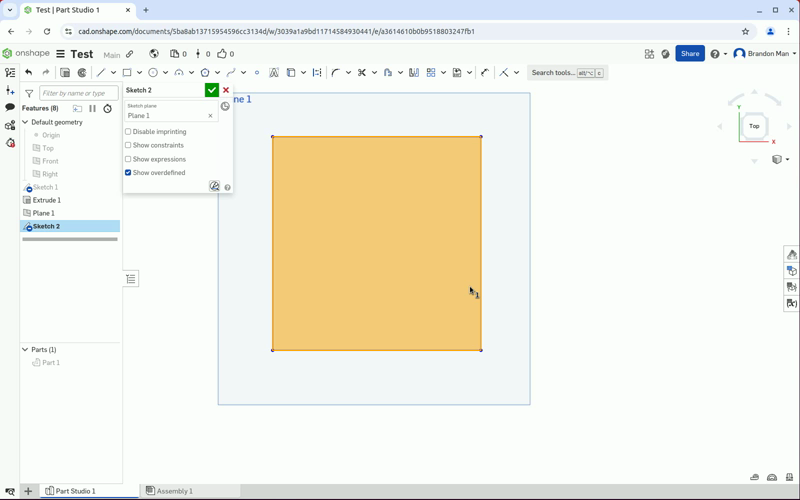
scroll(-6)
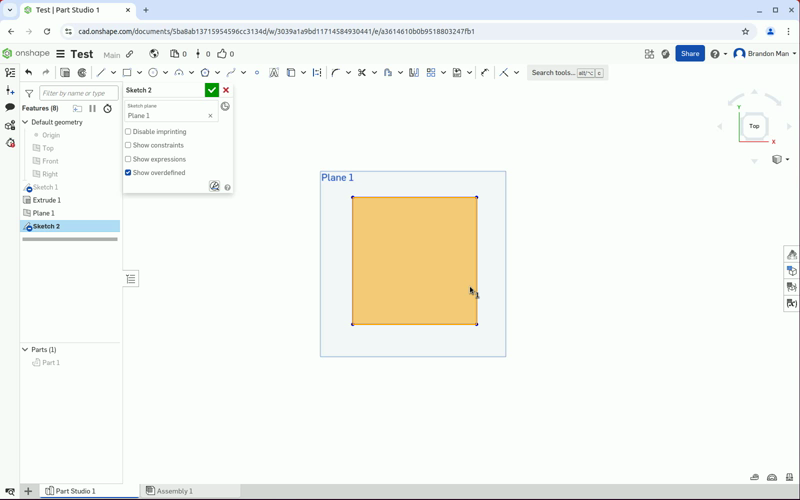
scroll(-6)
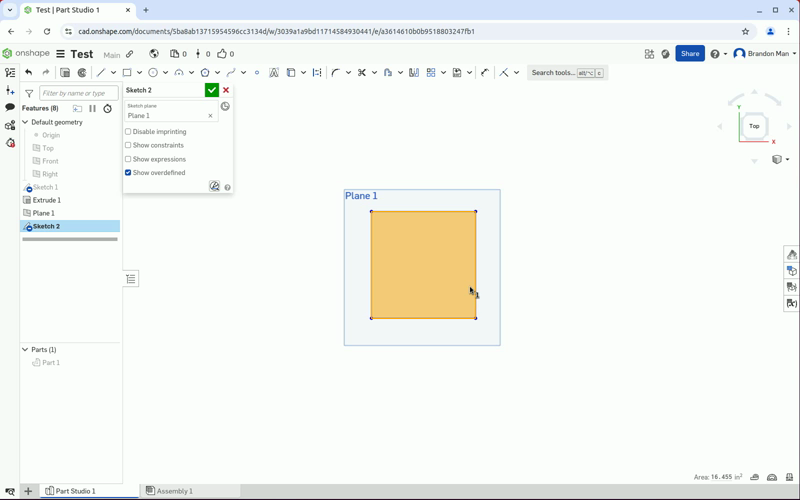
scroll(-6)
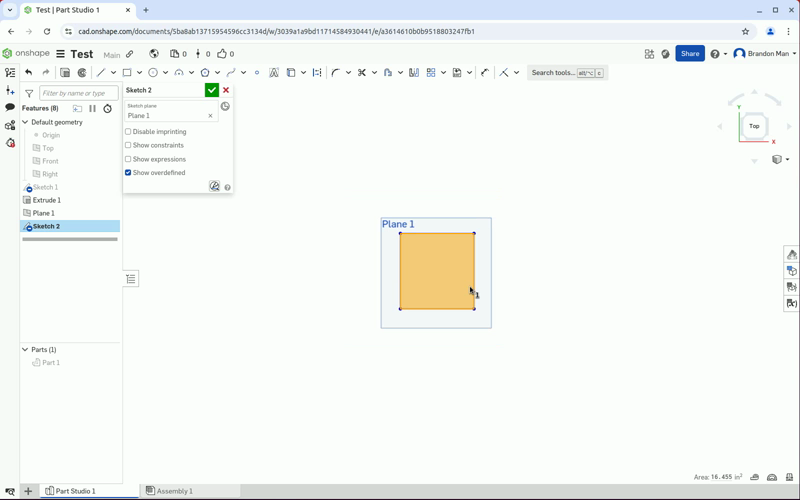
scroll(-6)
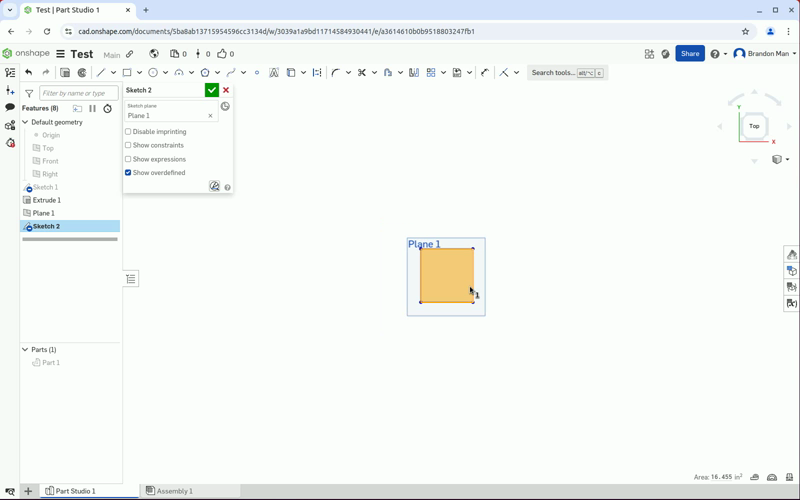
scroll(-6)
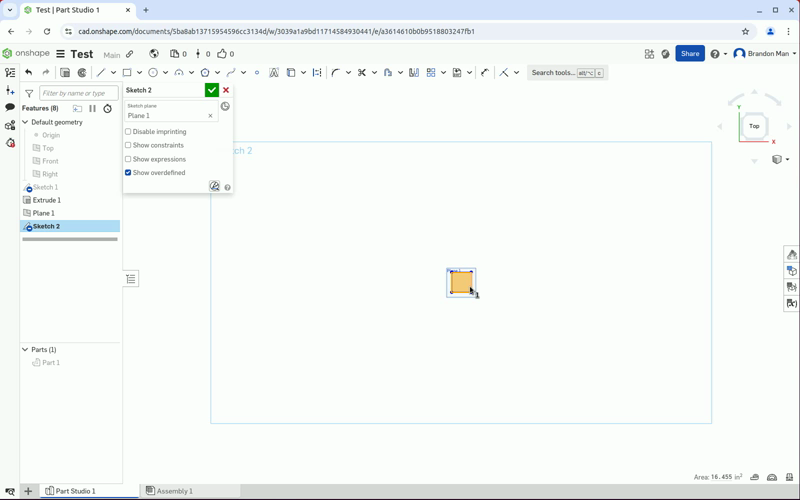
mouse_move(73, 352)
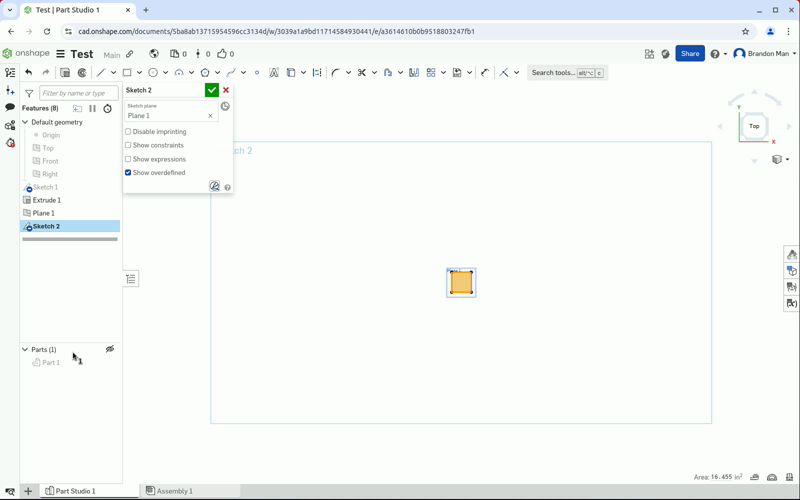
key(shift+y)
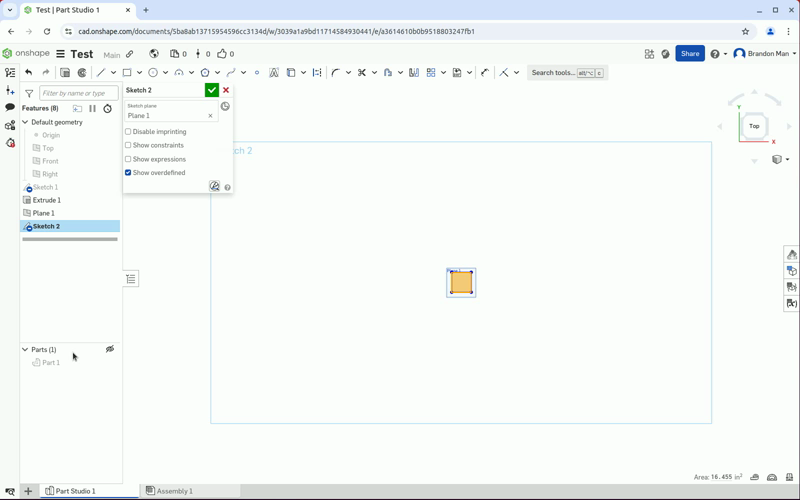
key(shift+e)
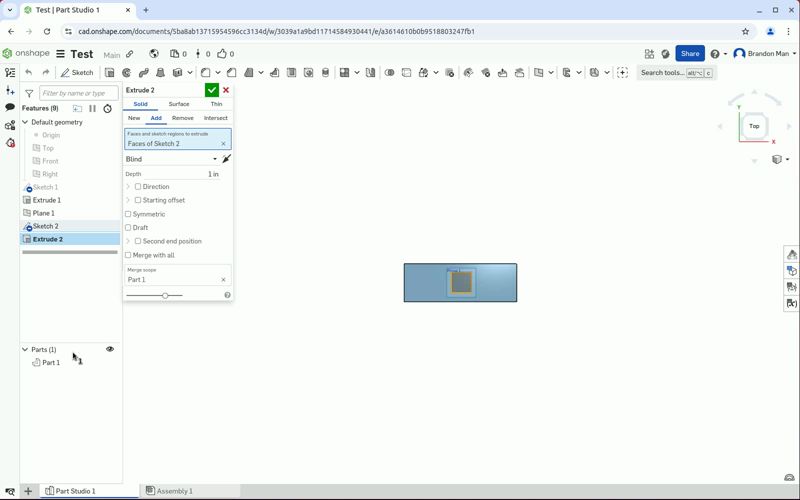
mouse_move(143, 106)
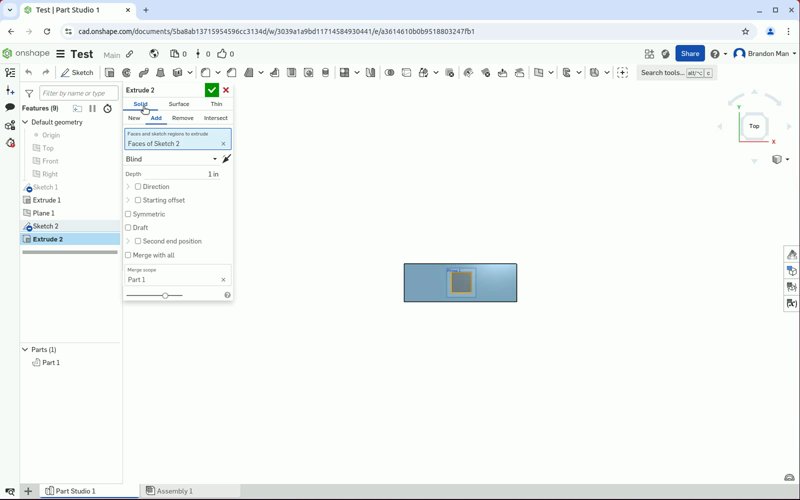
click(143, 106)
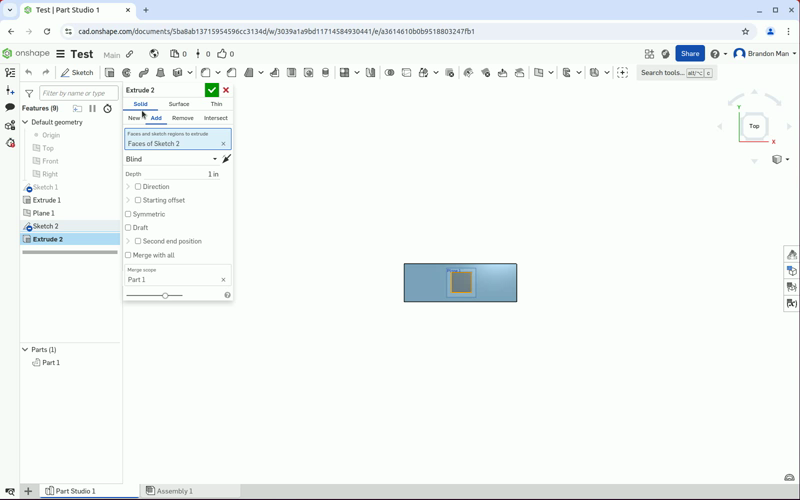
mouse_move(137, 120)
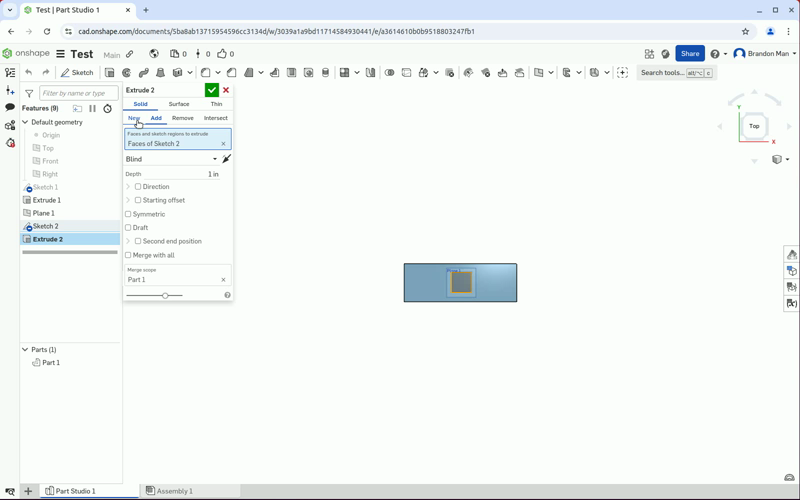
click(137, 120)
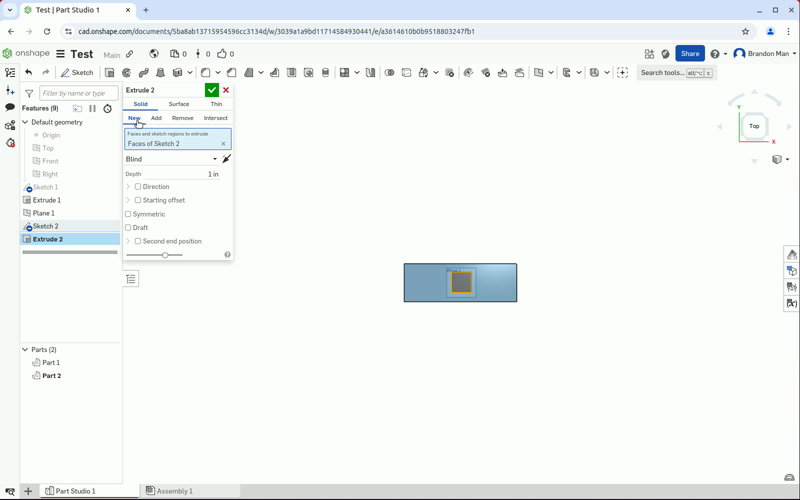
key(tab, 4)
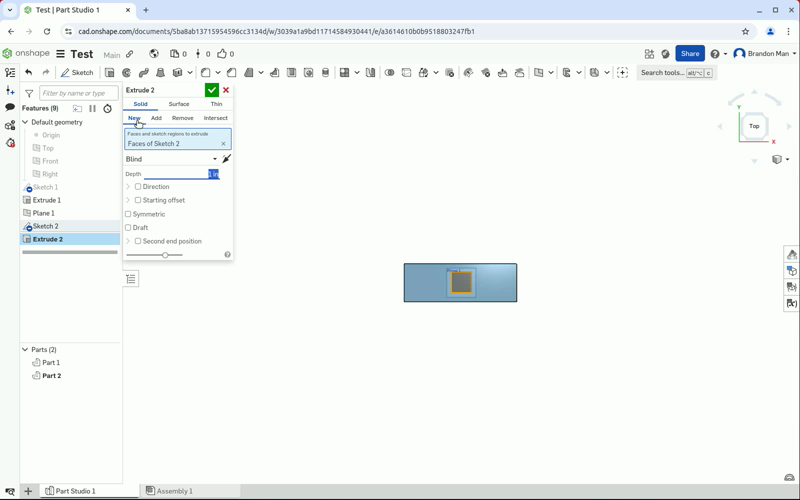
text(19.257)
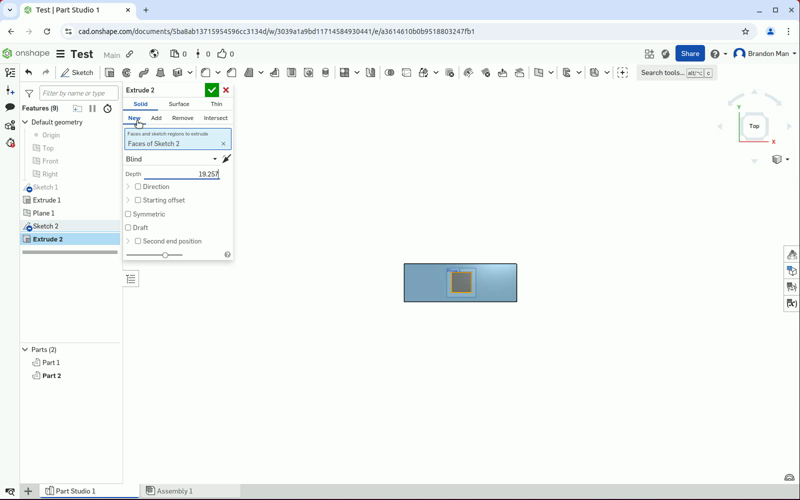
key(enter)
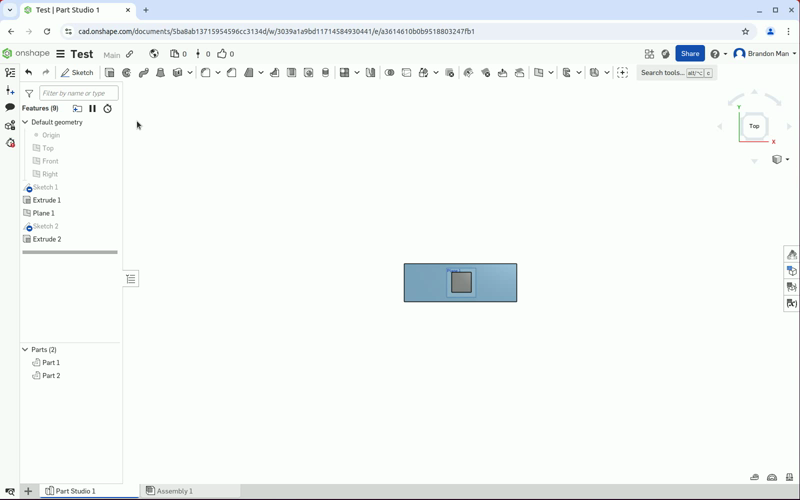
key(shift+h)
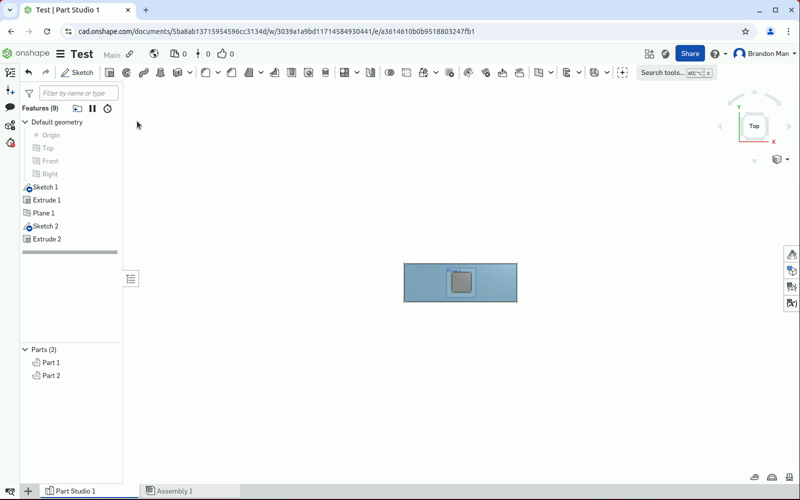
key(shift+h)
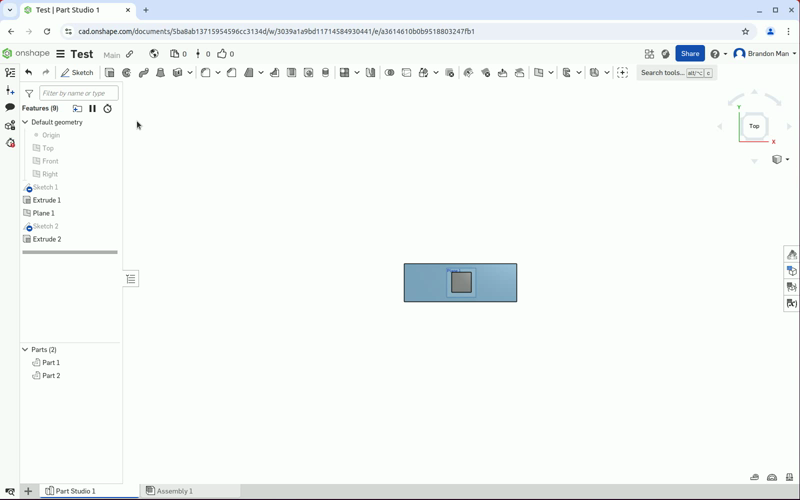
mouse_move(73, 189)
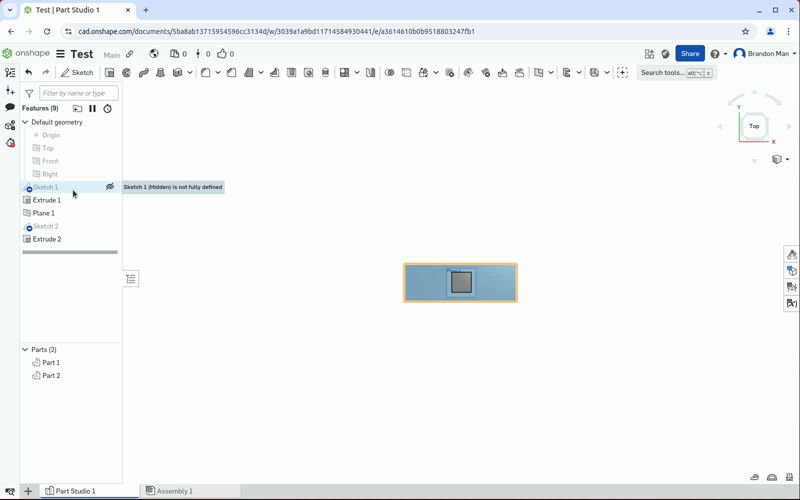
click(73, 189)
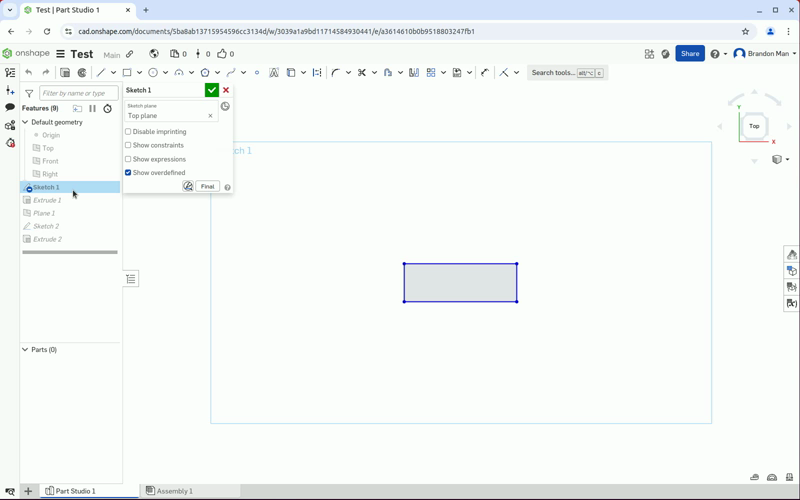
mouse_move(229, 92)
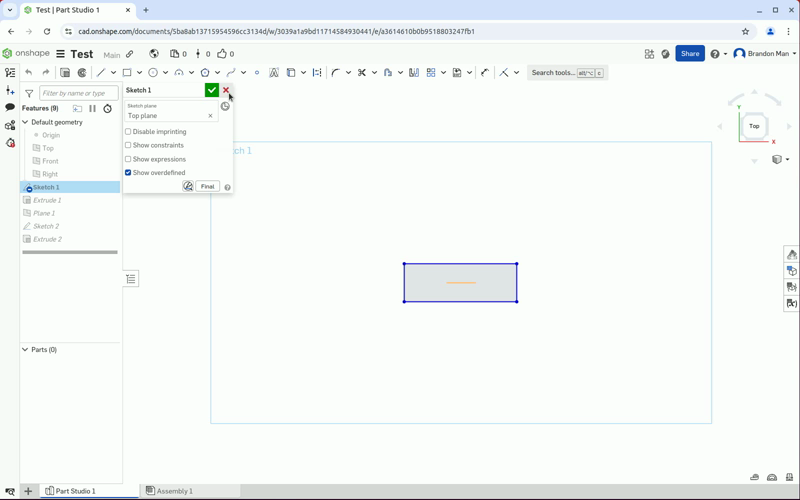
click(229, 92)
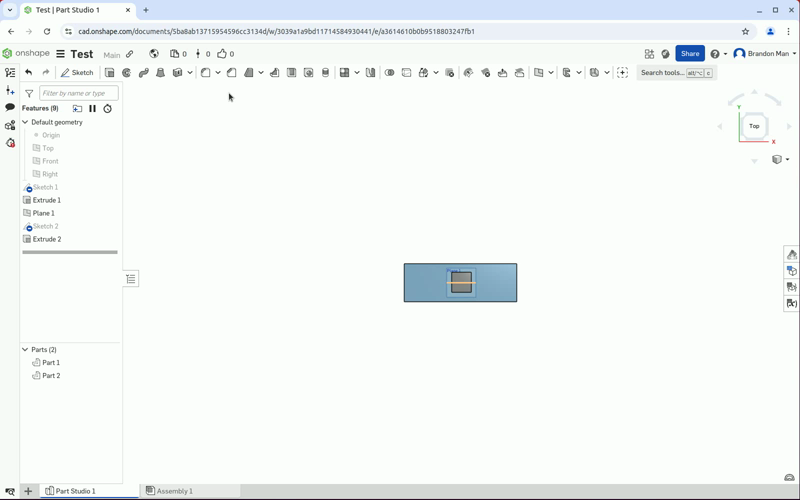
mouse_move(73, 352)
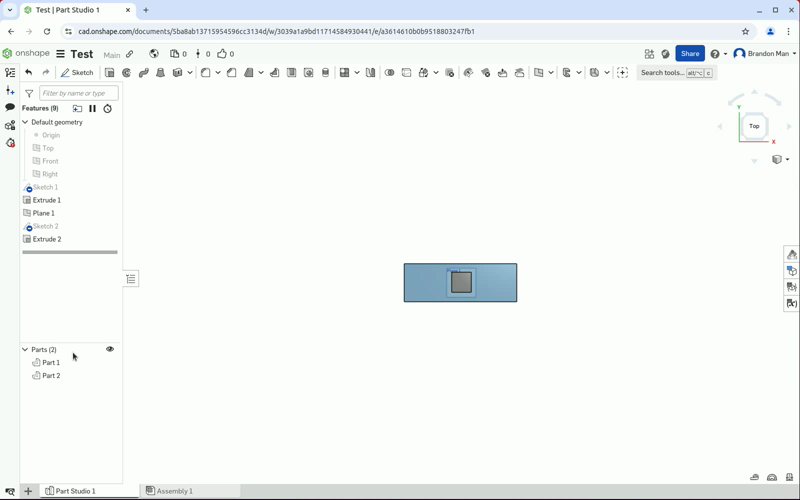
key(y)
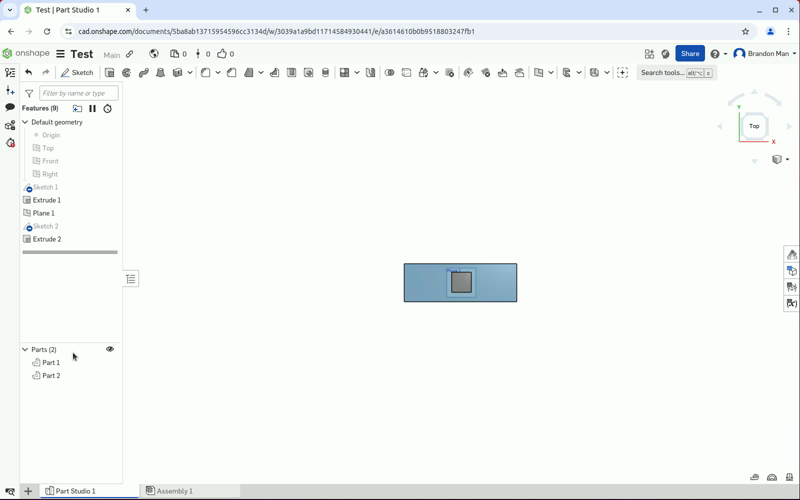
key(shift+p)
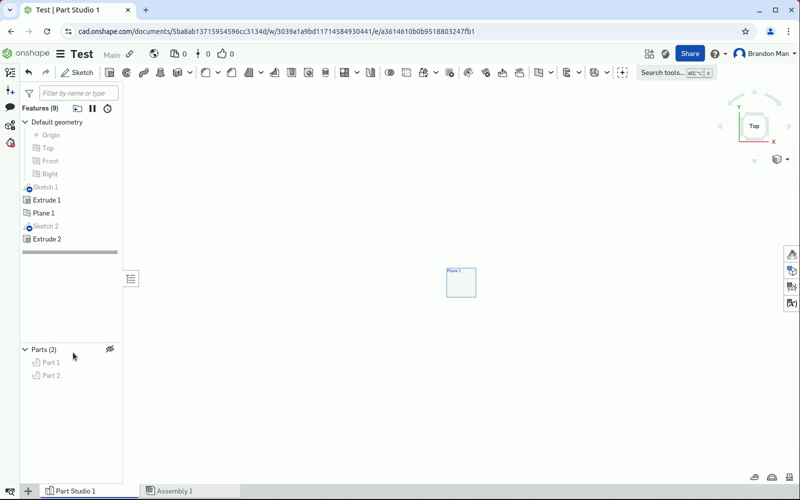
key(space)
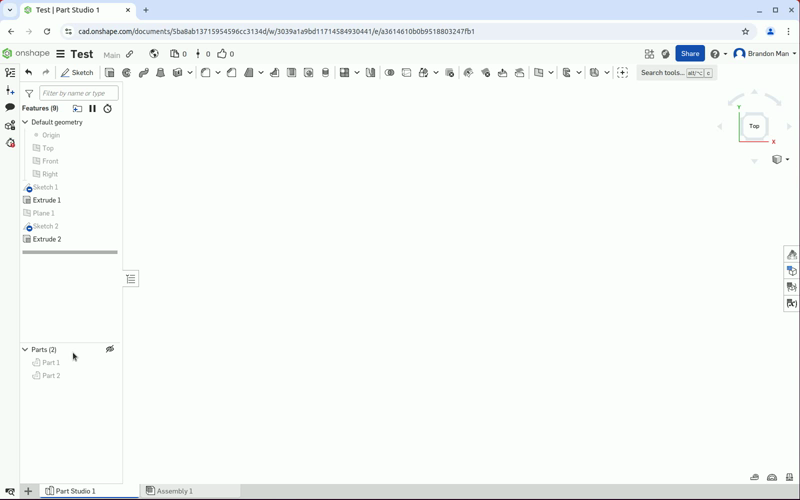
key_down(shift)
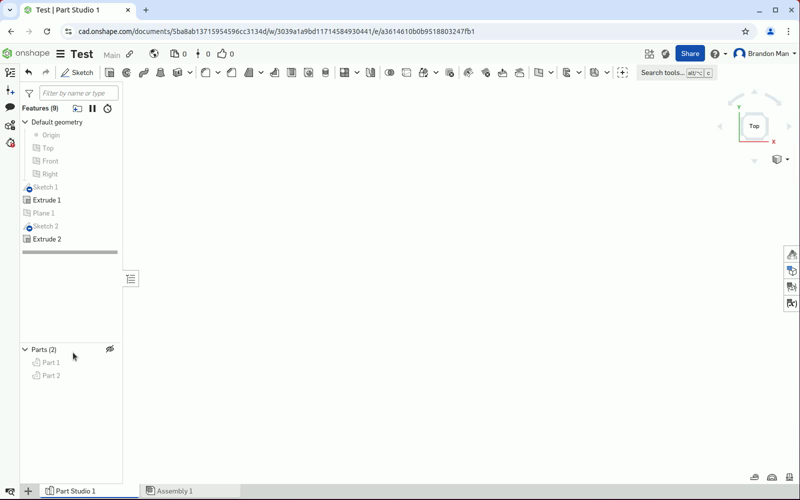
key(up)
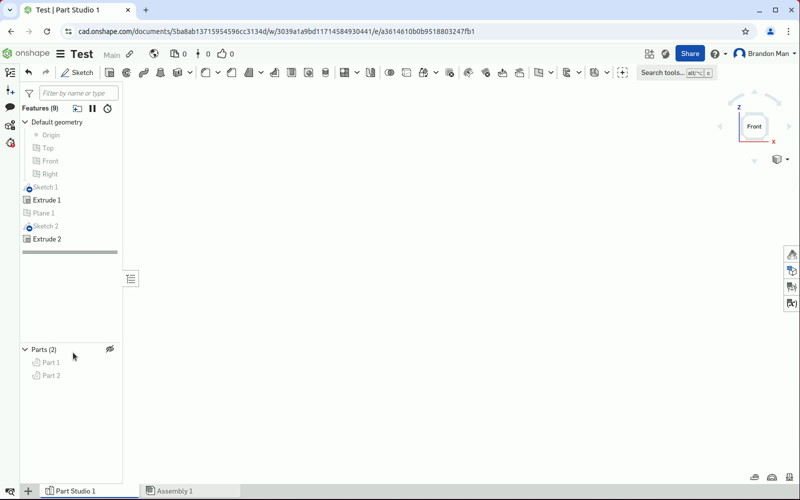
key_up(shift)
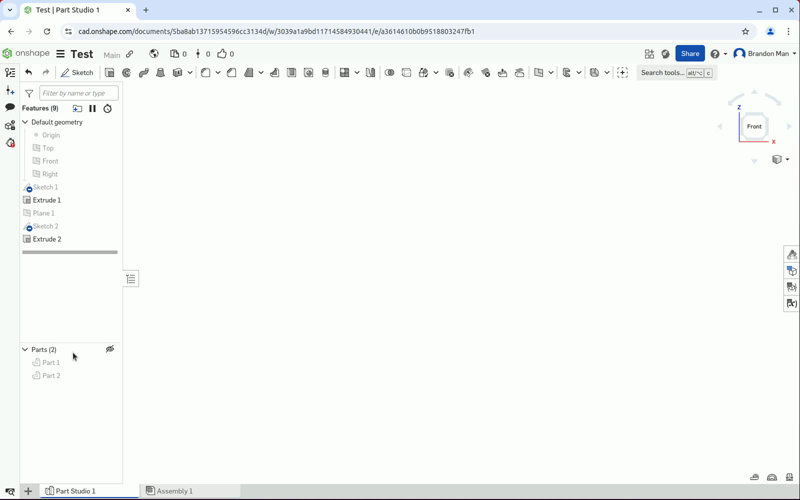
mouse_move(73, 352)
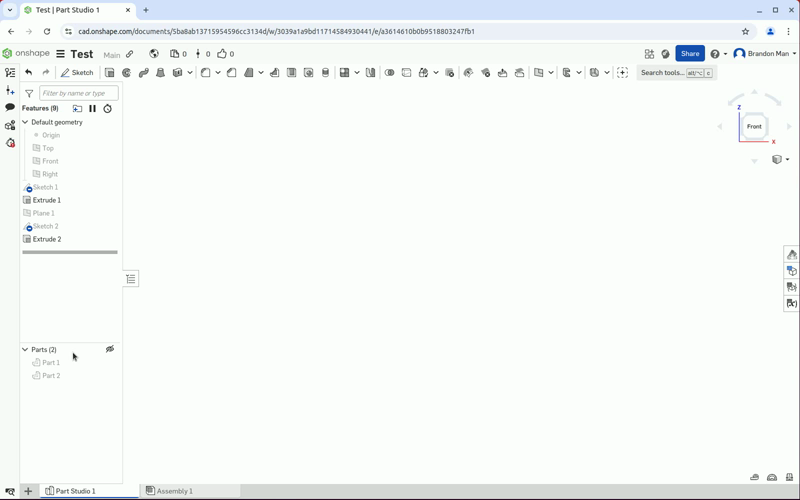
key(shift+y)
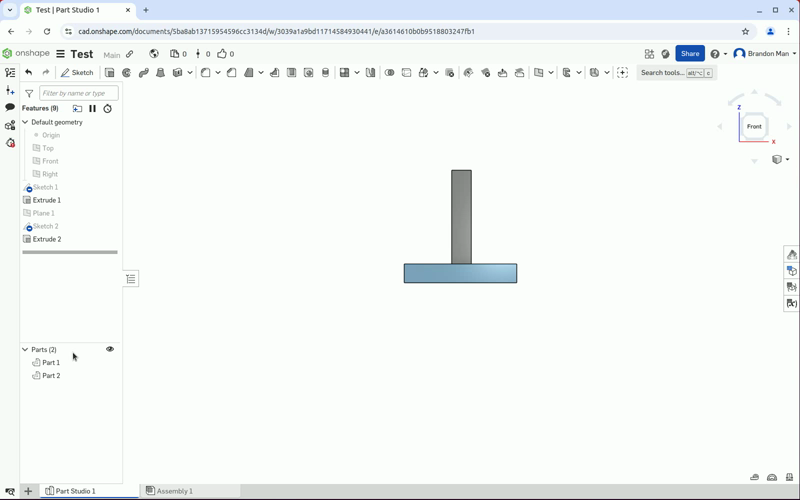
mouse_move(541, 75)
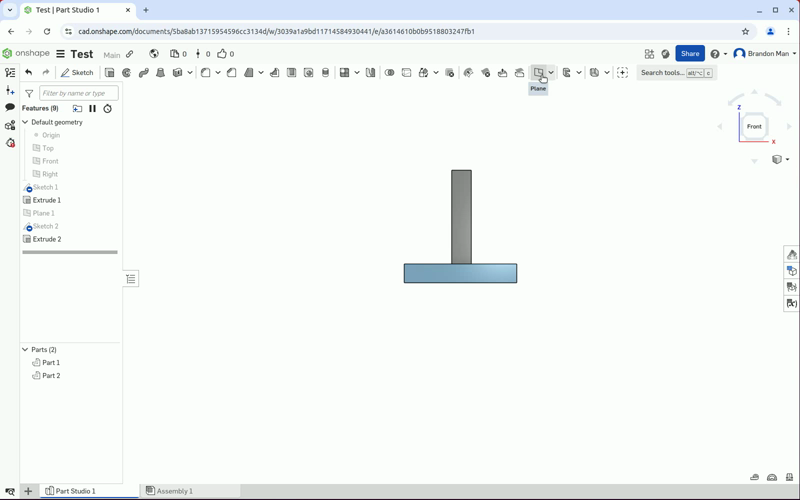
click(541, 75)
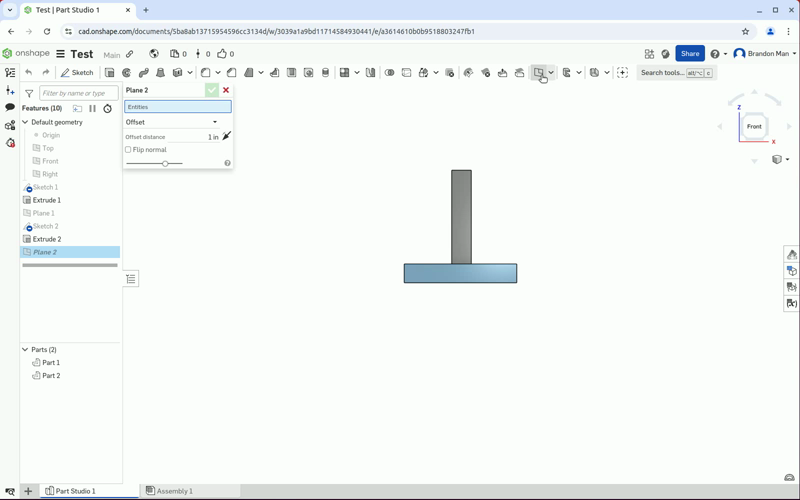
mouse_move(73, 163)
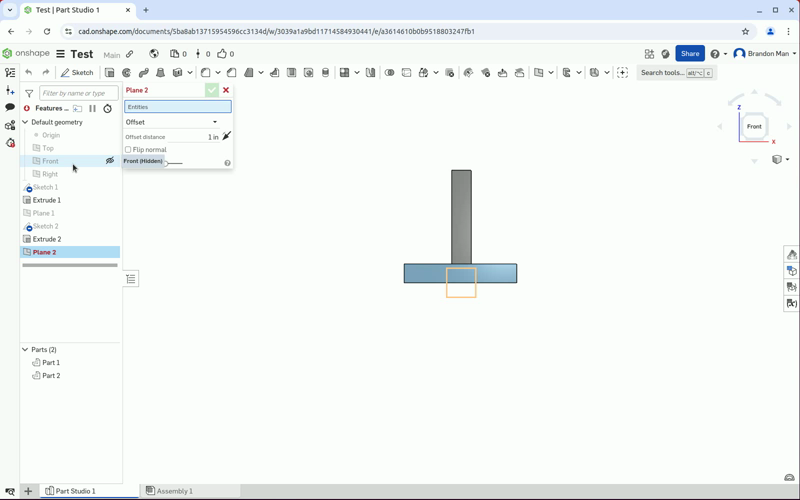
click(73, 163)
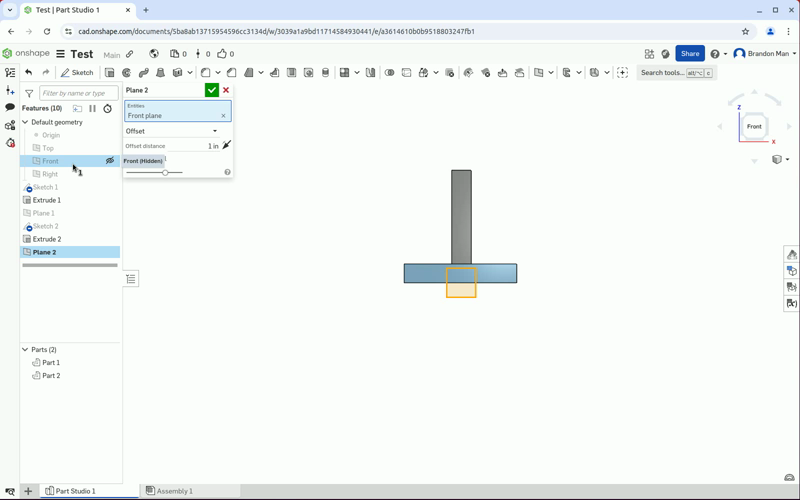
key(tab, 2)
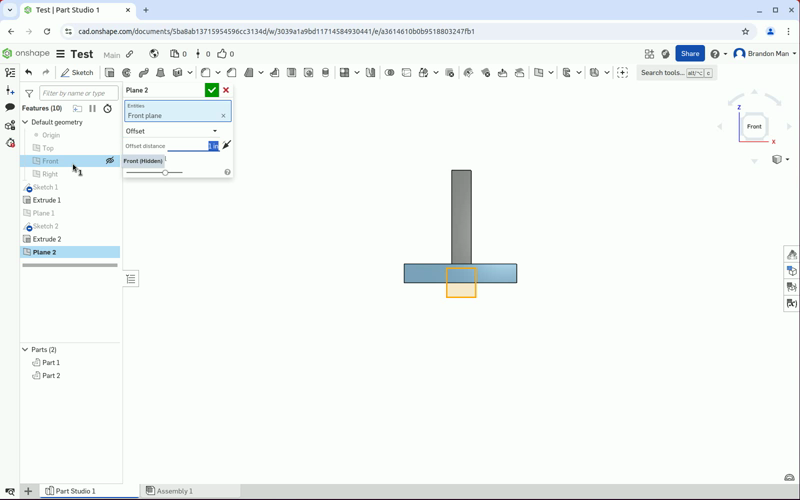
text(1.91)
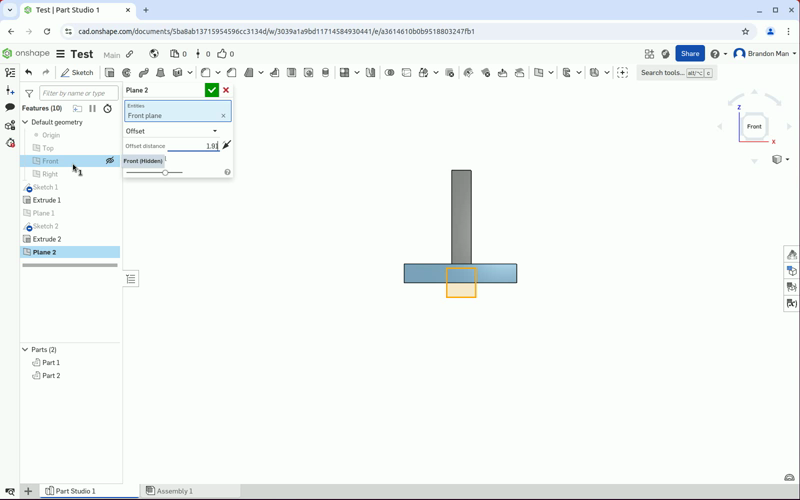
key(enter, 2)
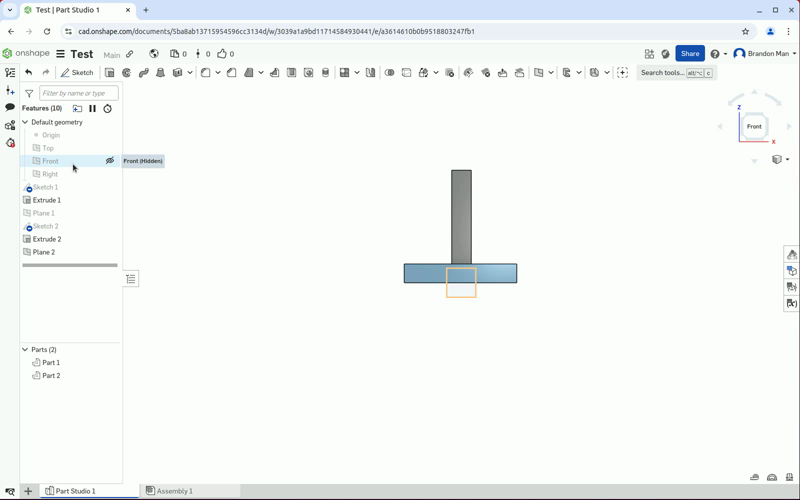
key(shift+s)
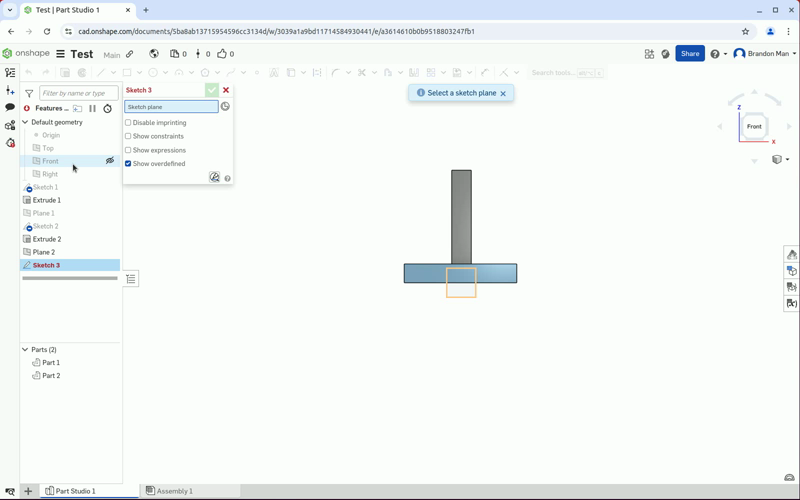
mouse_move(73, 254)
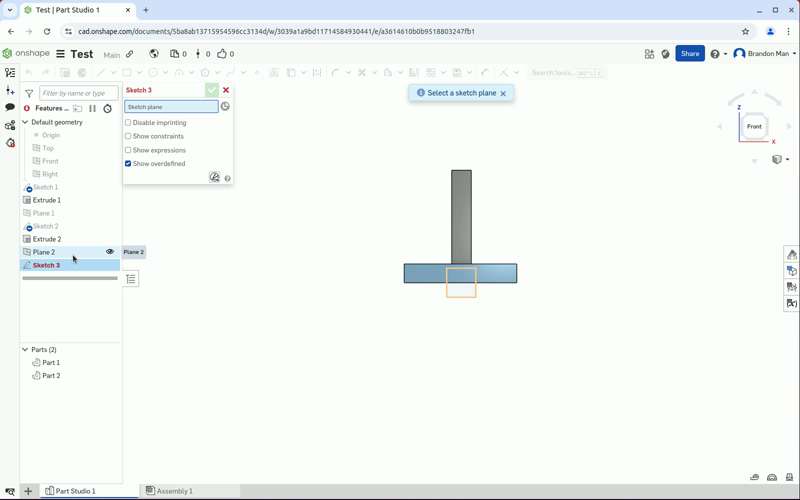
click(73, 254)
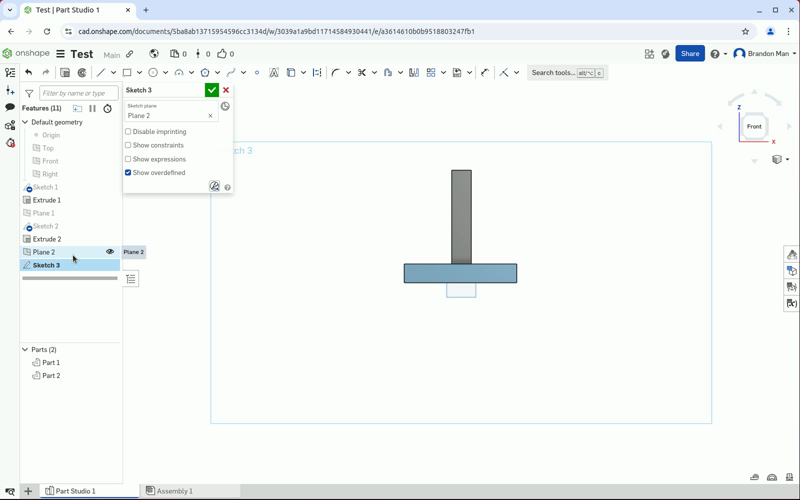
mouse_move(73, 352)
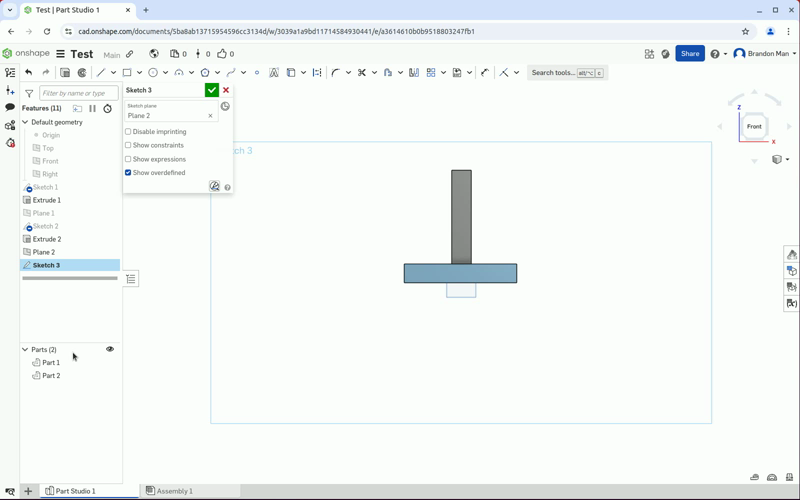
key(y)
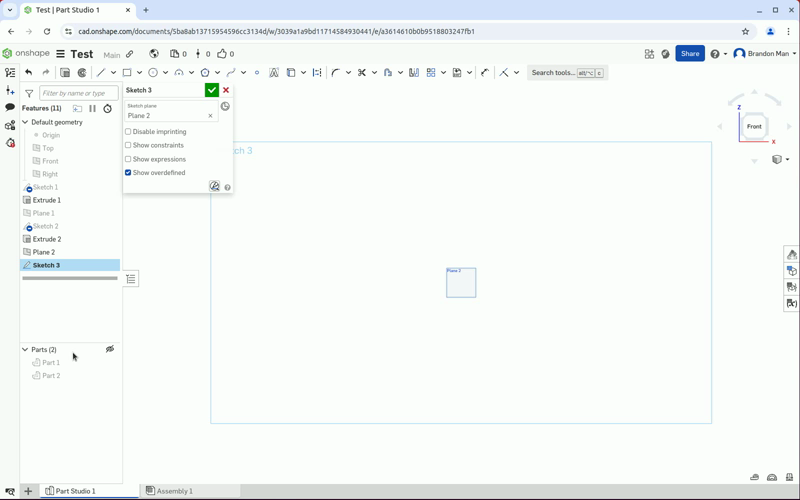
key(c)
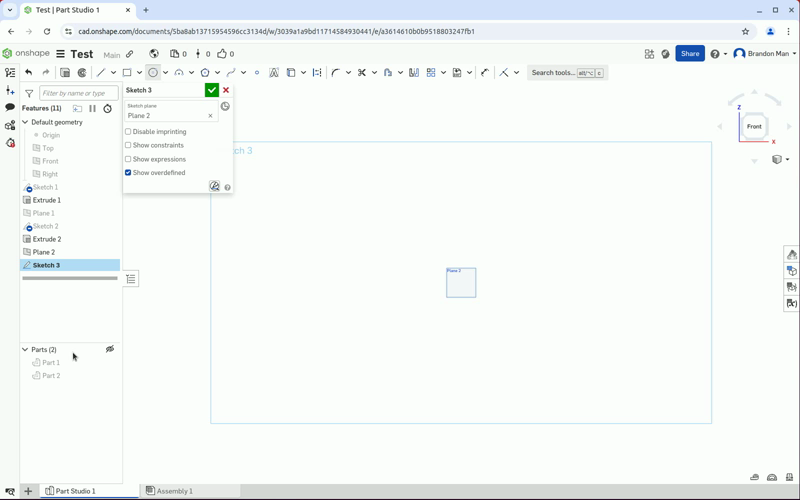
key_down(shift)
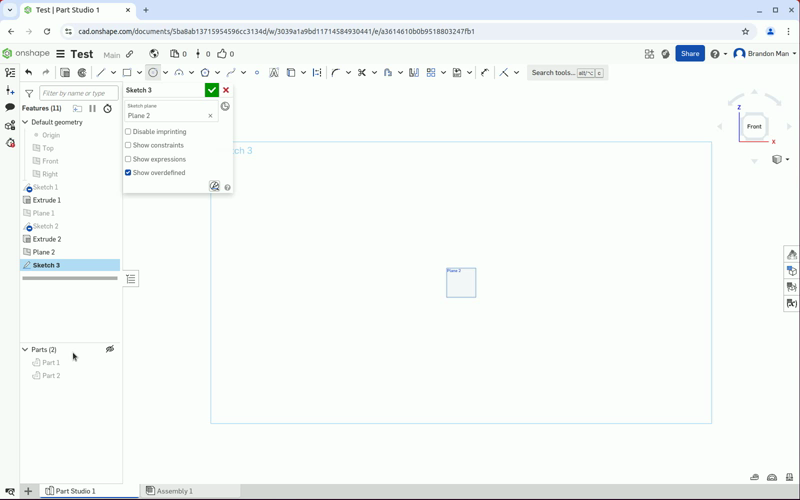
mouse_move(461, 189)
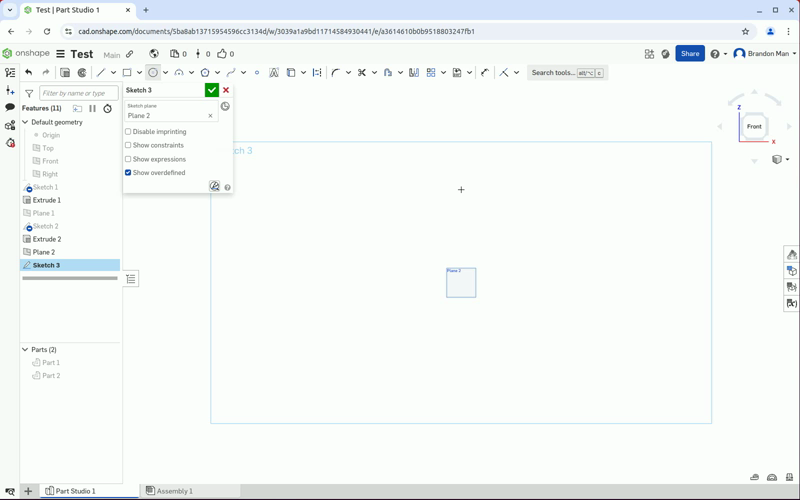
click(461, 189)
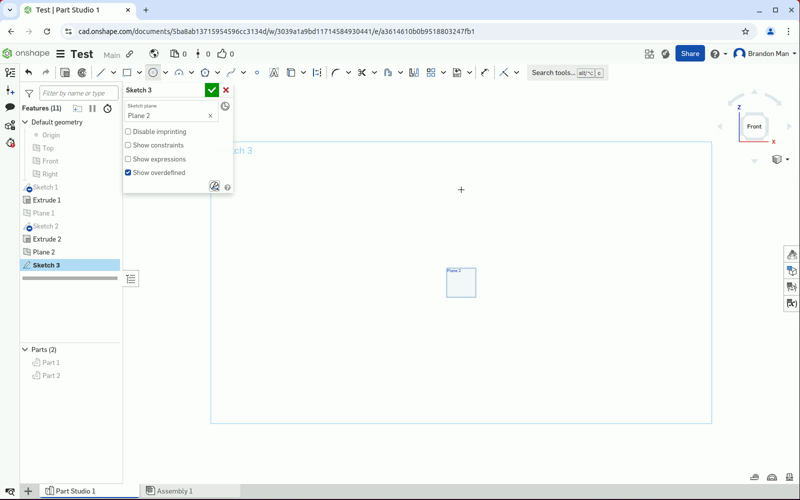
key_up(shift)
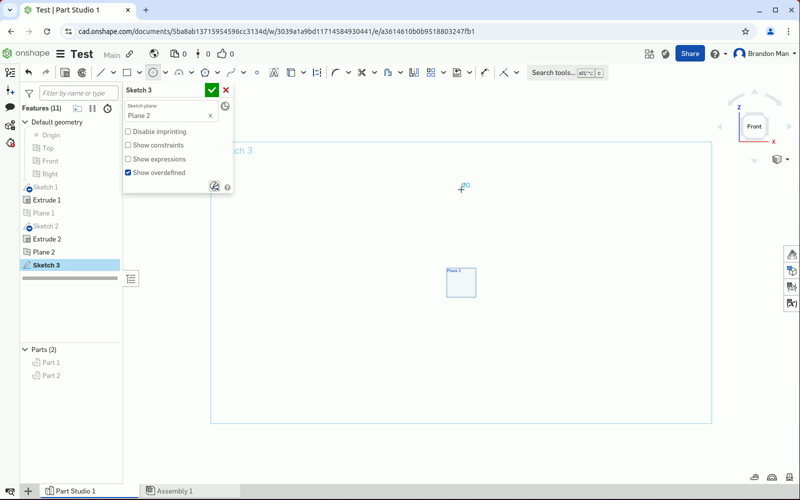
mouse_move(466, 189)
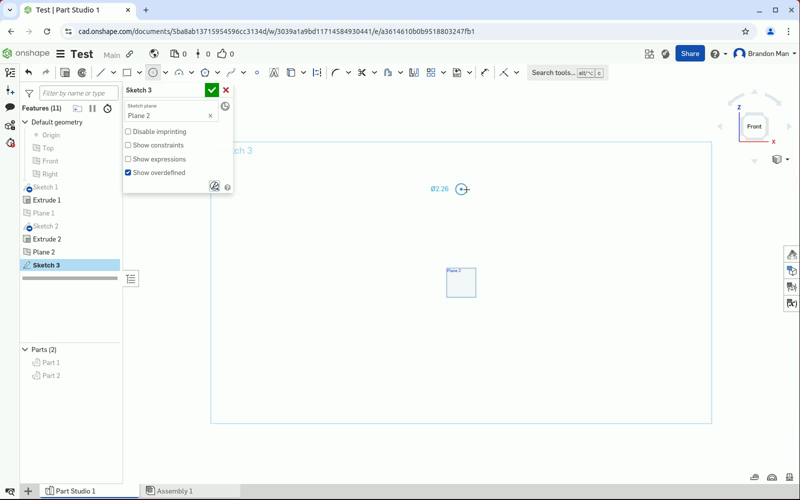
click(466, 189)
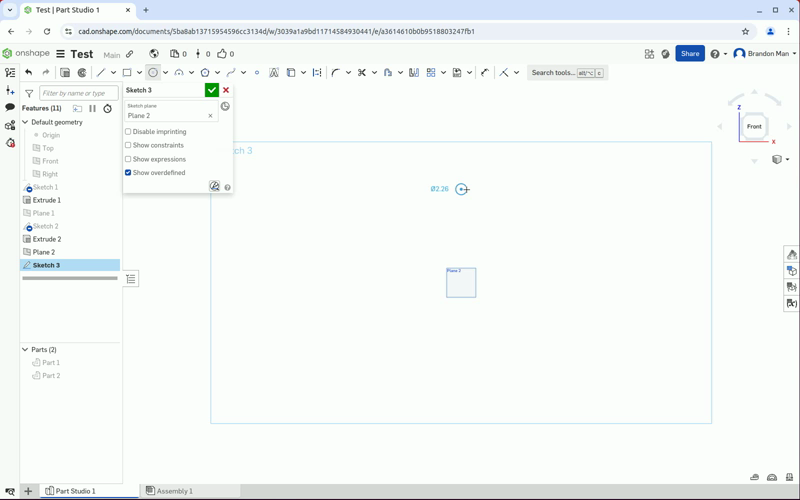
key(esc)
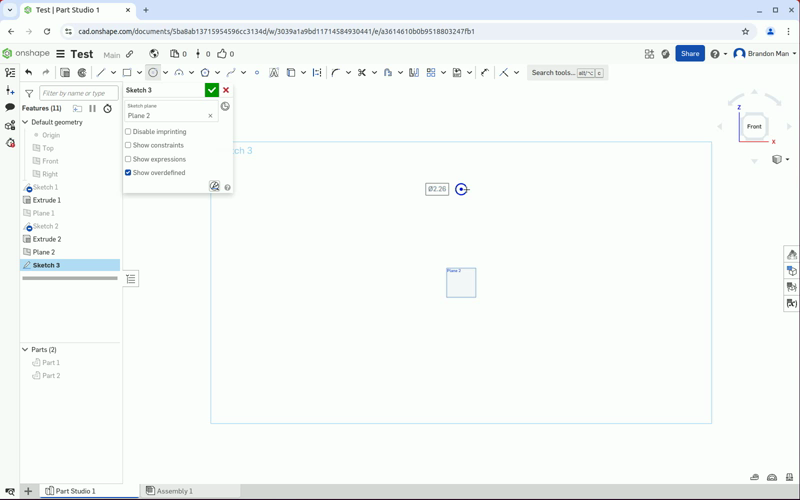
mouse_move(466, 187)
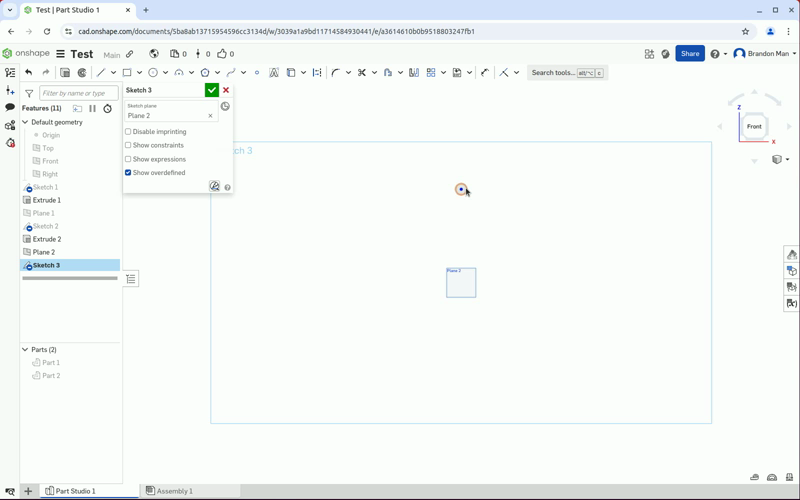
scroll(6)
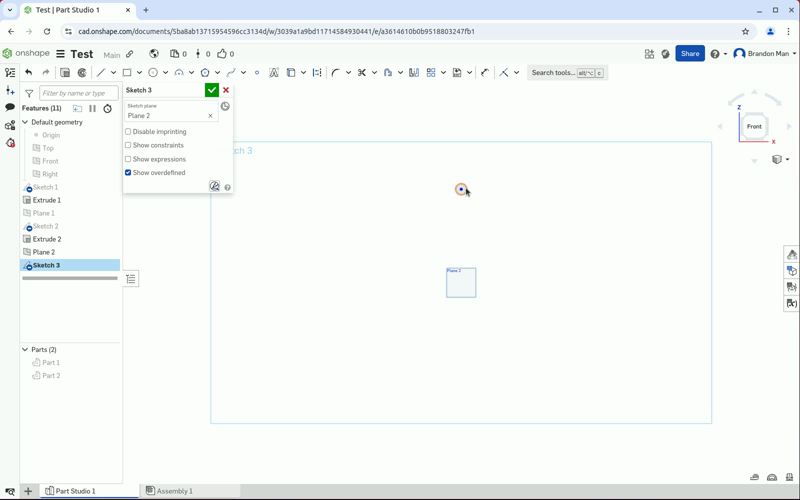
scroll(6)
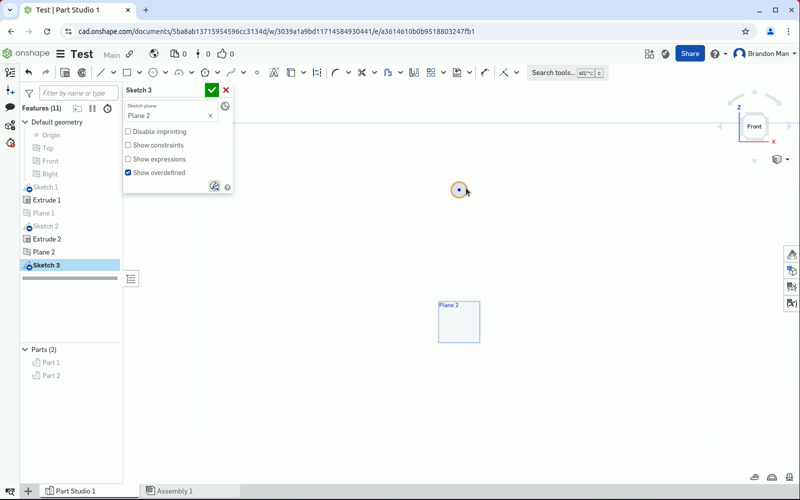
scroll(6)
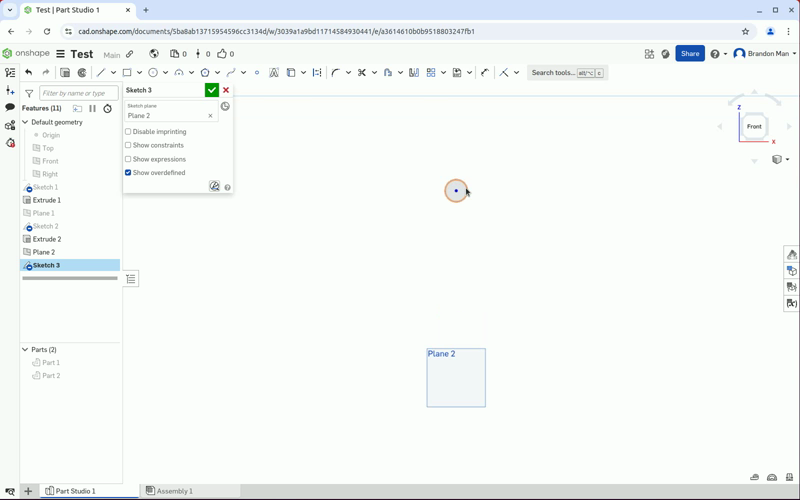
scroll(6)
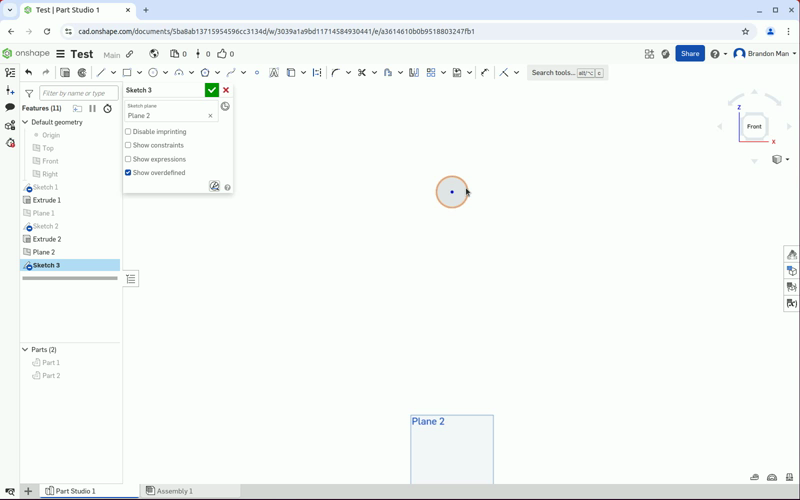
scroll(6)
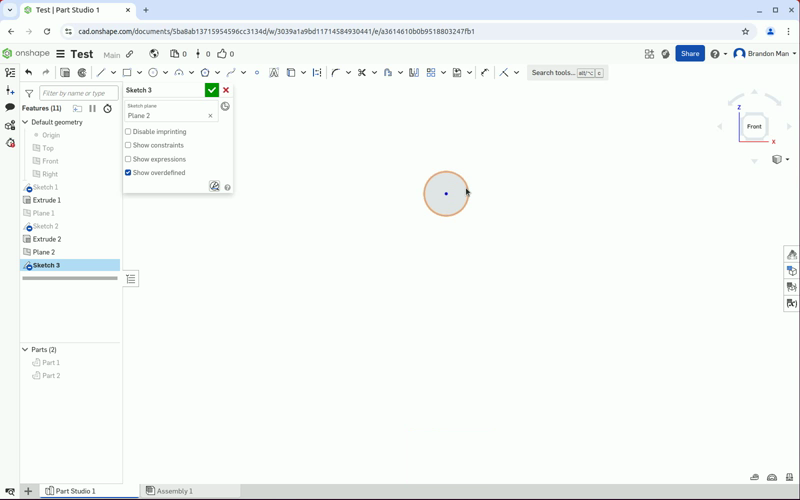
scroll(6)
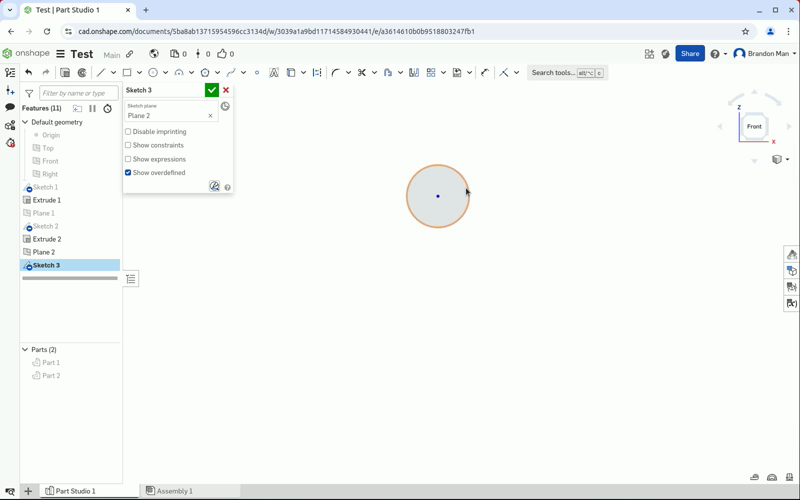
scroll(6)
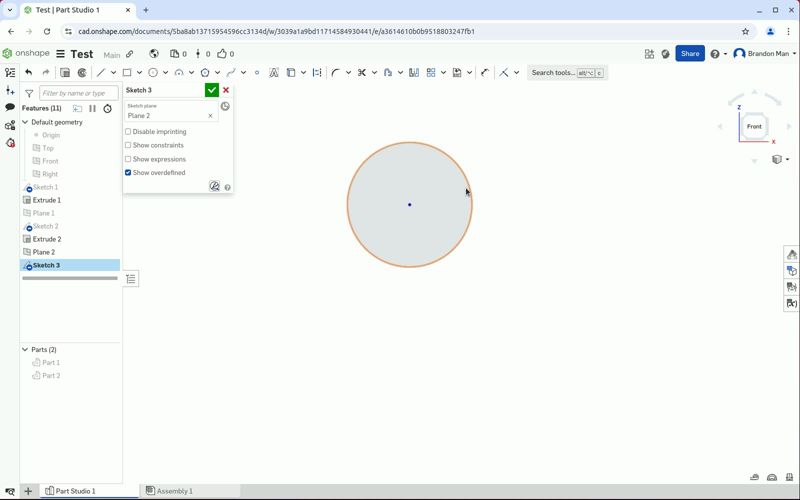
click(466, 187)
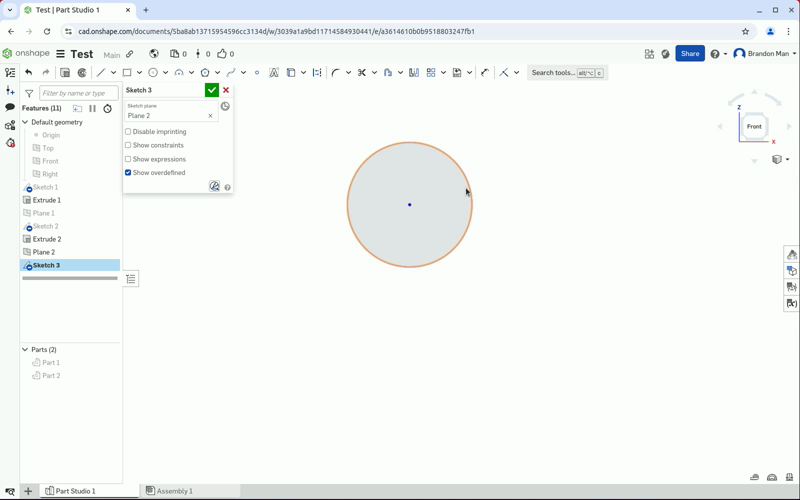
scroll(-6)
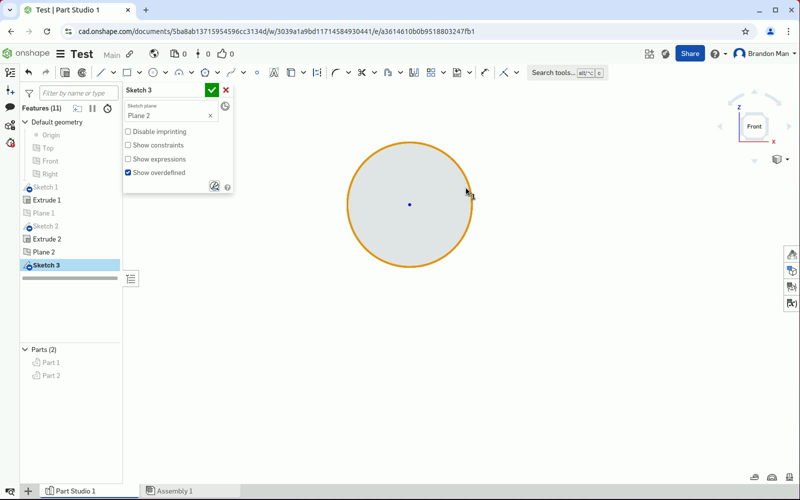
scroll(-6)
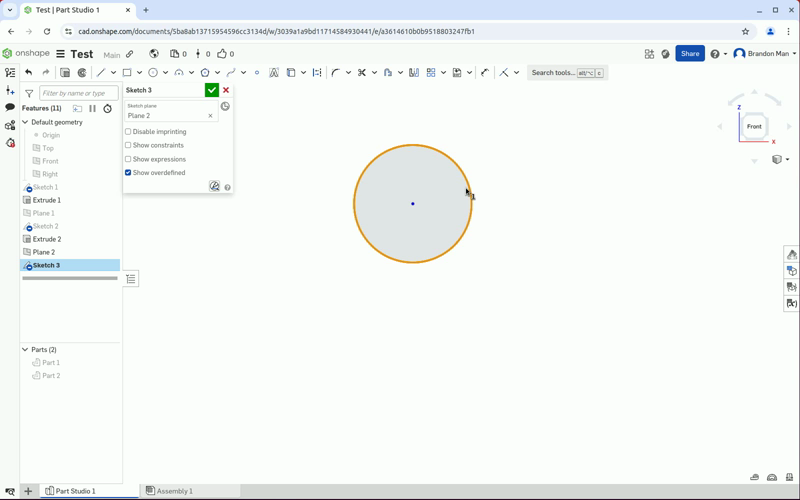
scroll(-6)
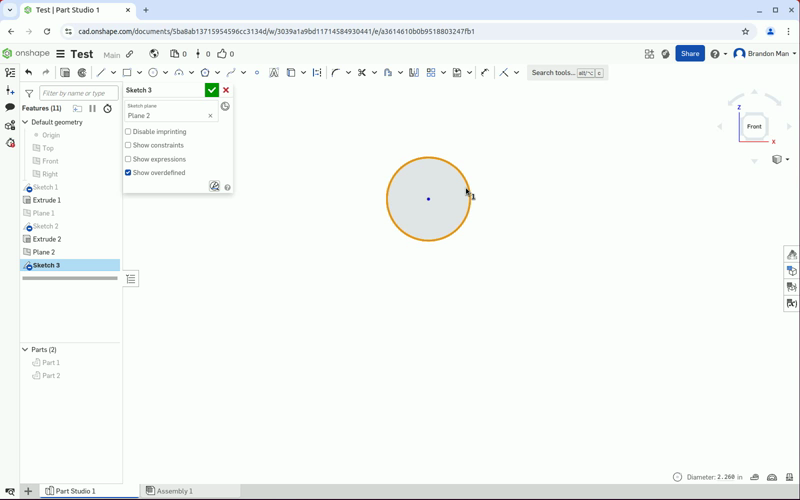
scroll(-6)
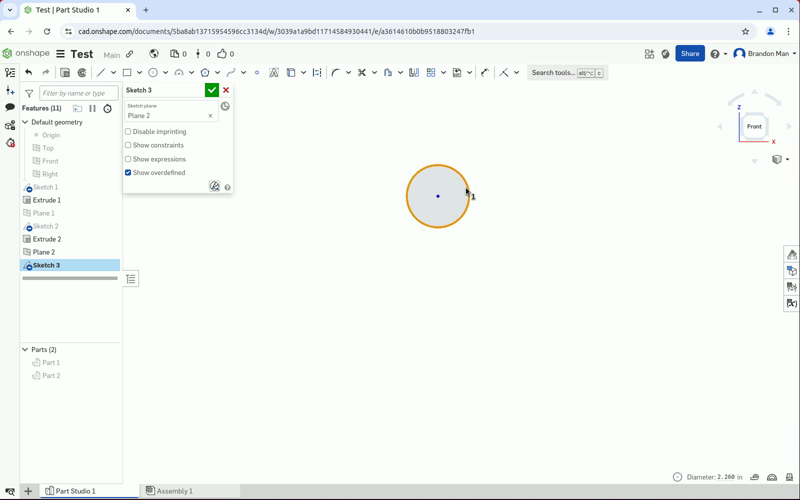
scroll(-6)
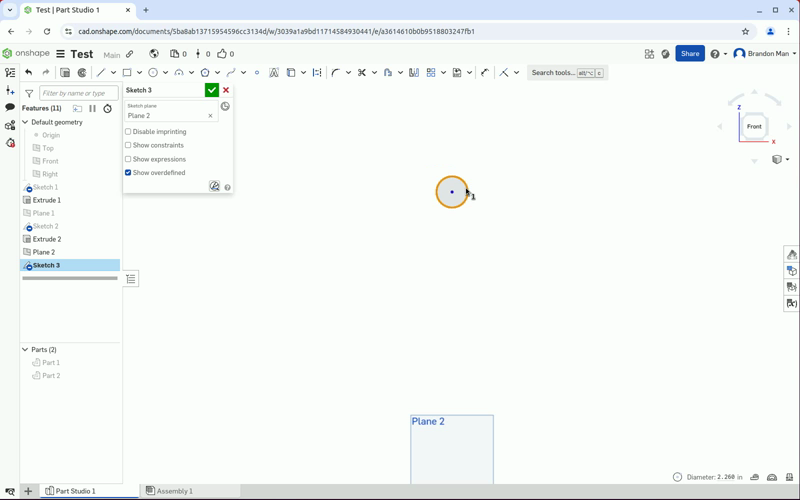
scroll(-6)
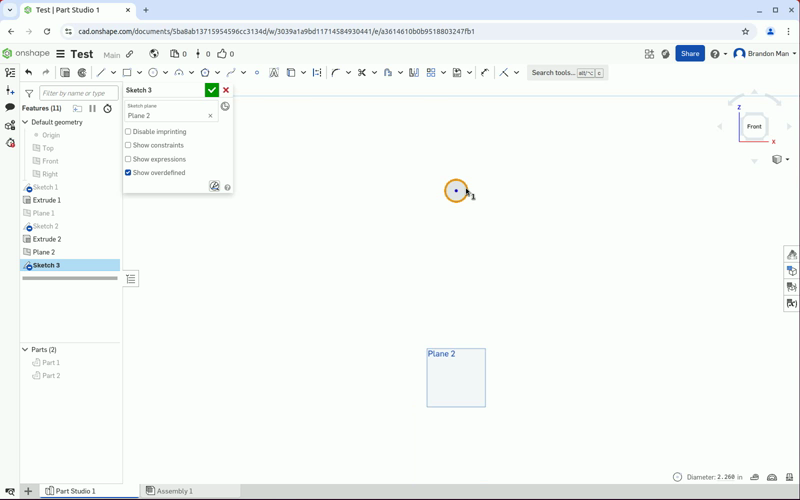
scroll(-6)
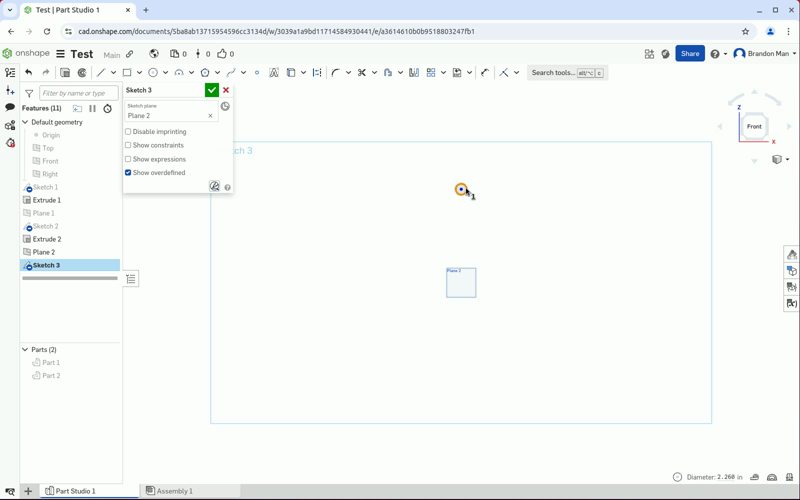
mouse_move(73, 352)
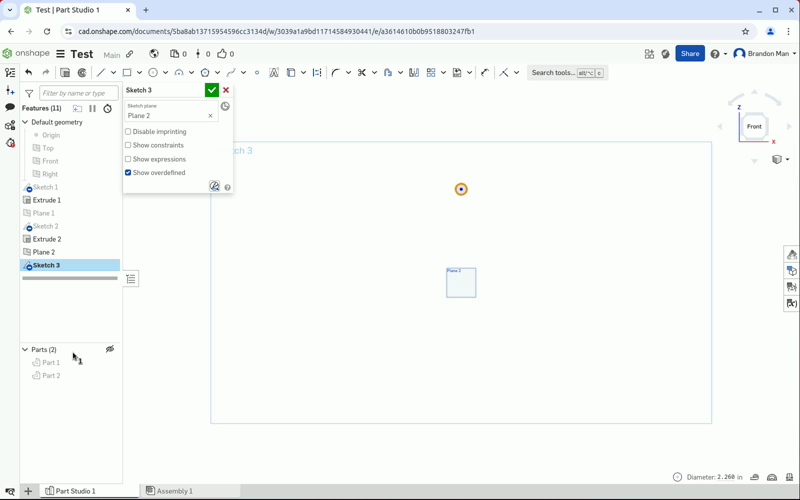
key(shift+y)
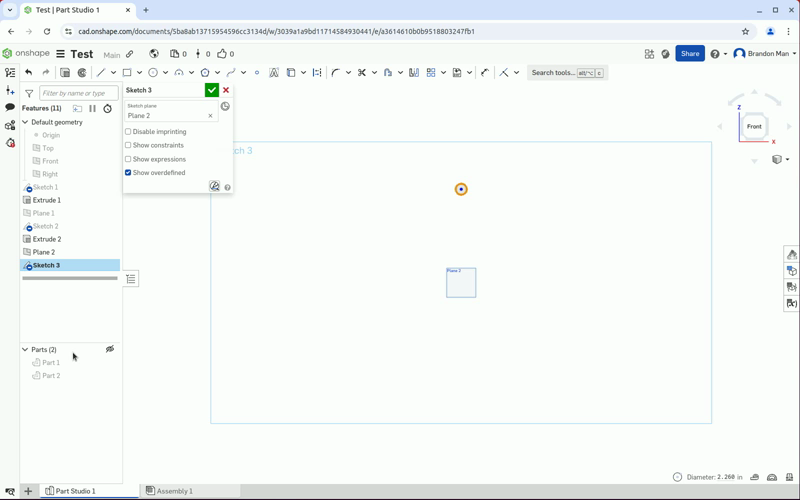
key(shift+e)
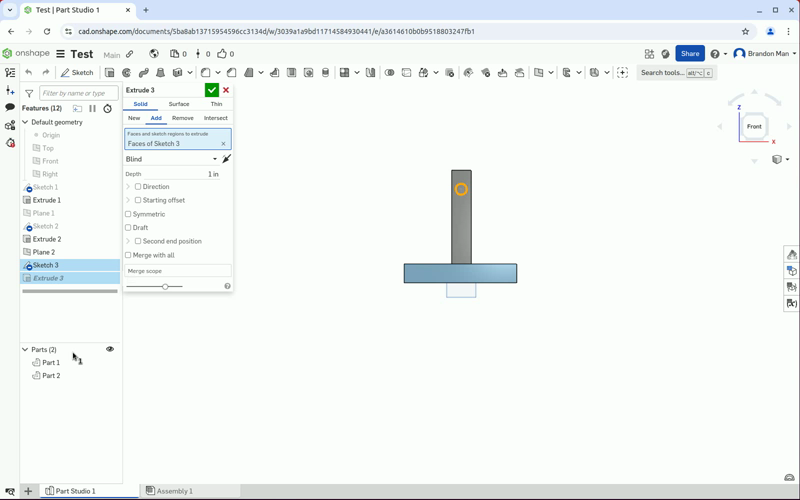
mouse_move(143, 106)
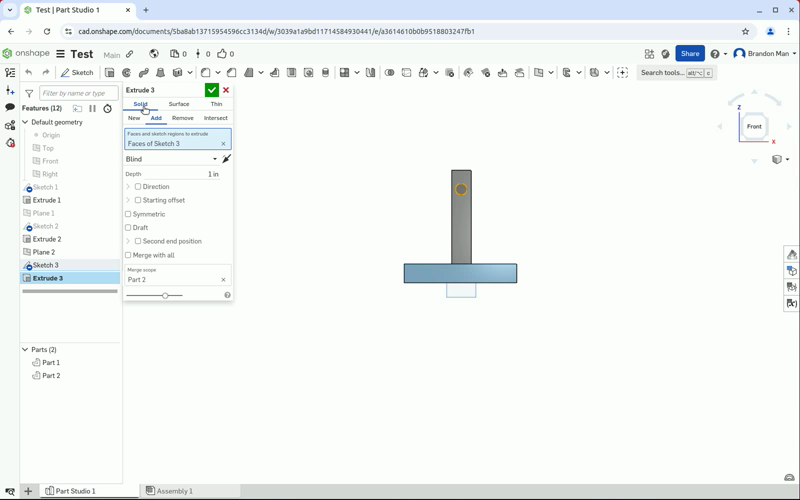
click(143, 106)
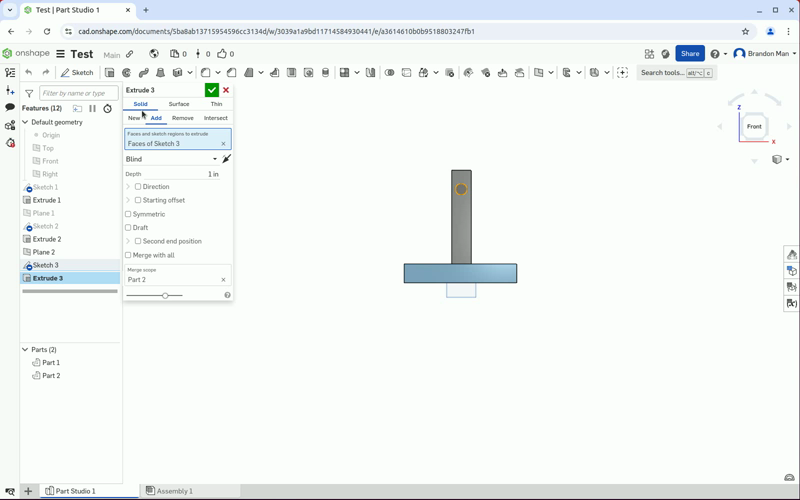
mouse_move(137, 120)
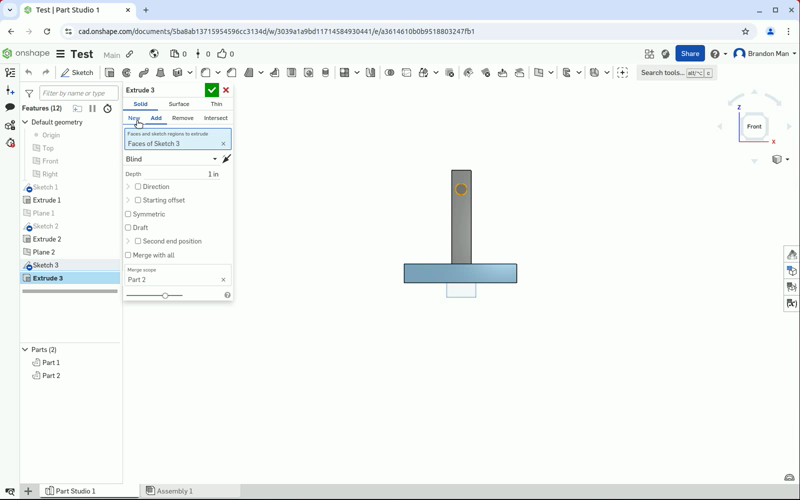
click(137, 120)
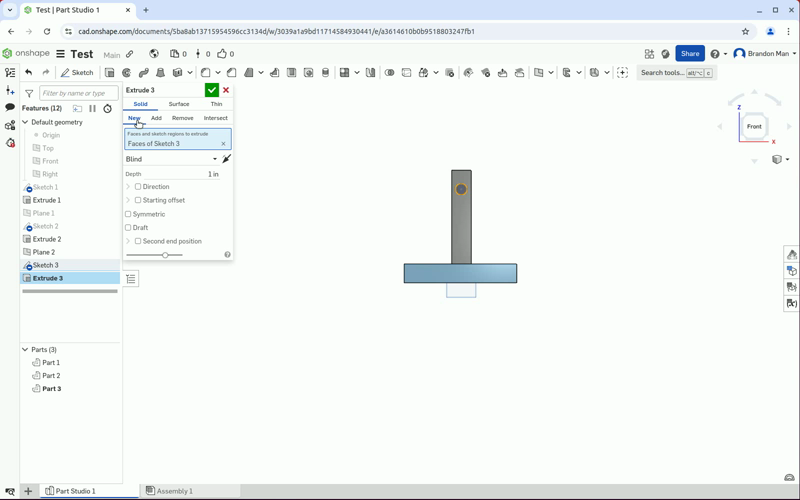
key(tab, 4)
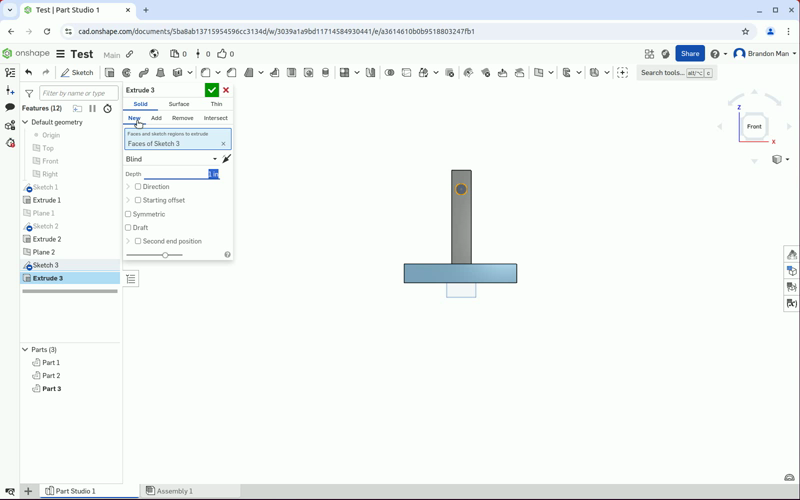
text(15.405)
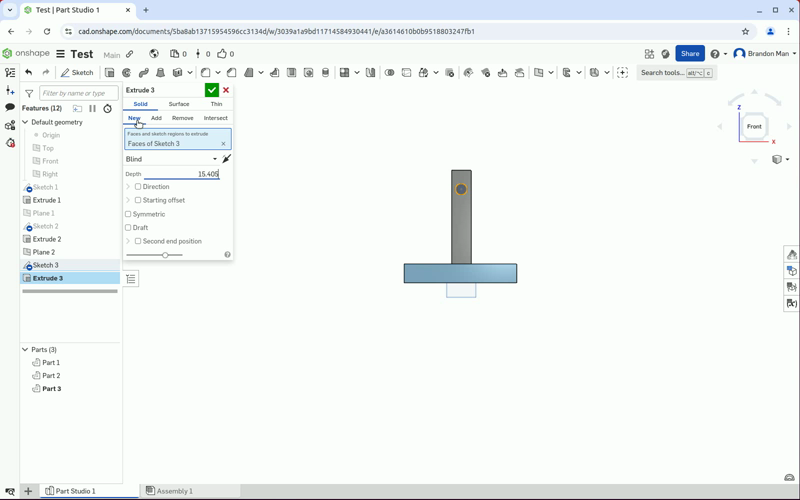
key(enter)
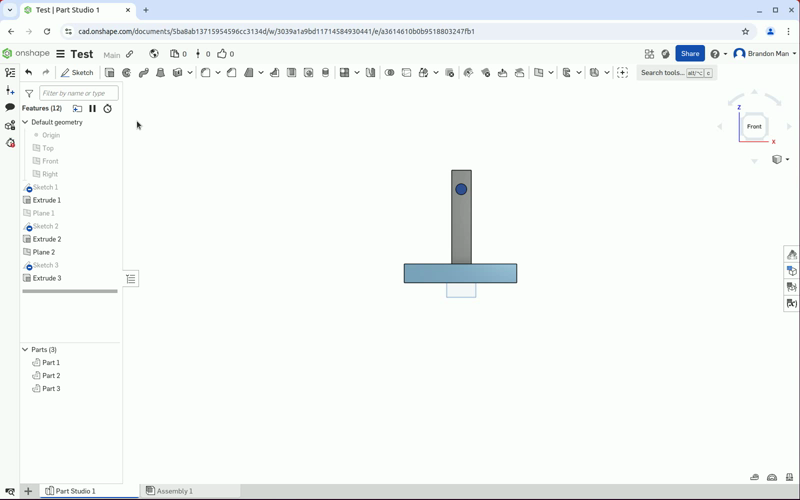
key(shift+h)
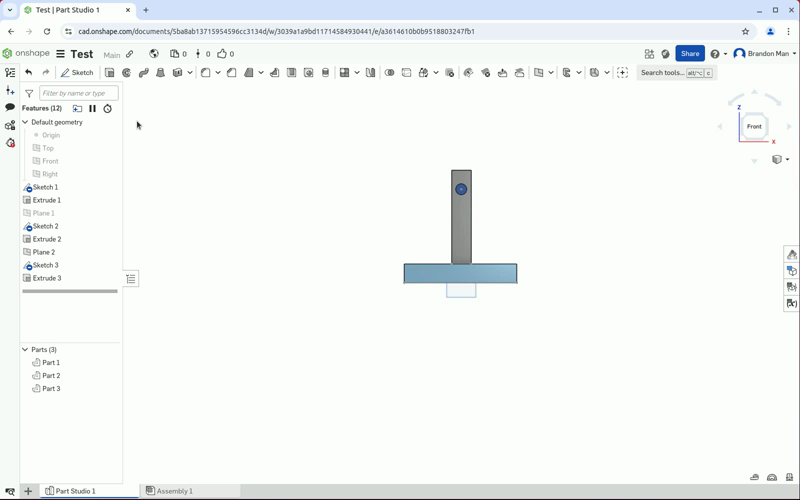
key(shift+h)
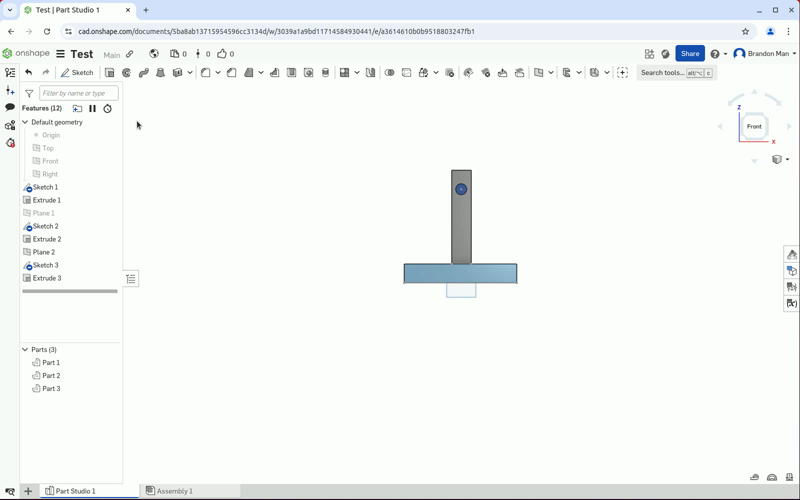
key(shift+7)
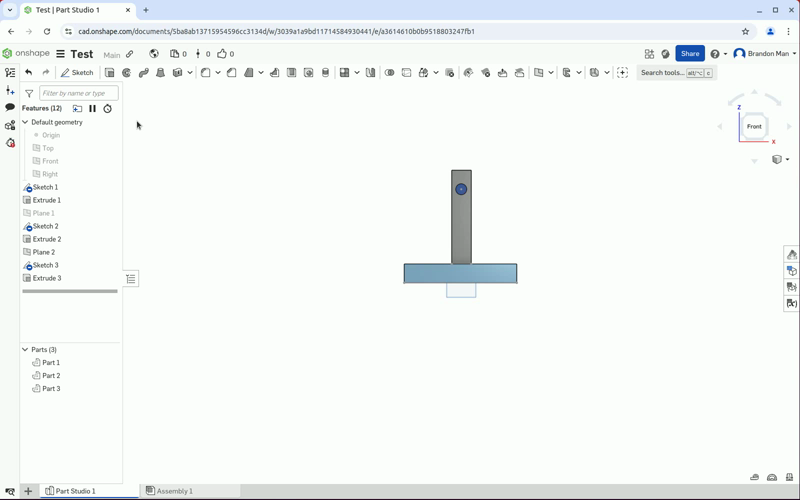
key(left, 2)
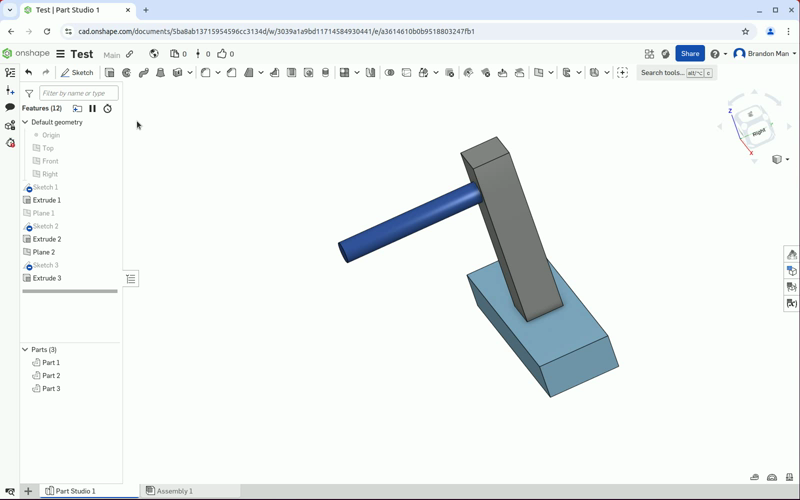
key(down, 2)
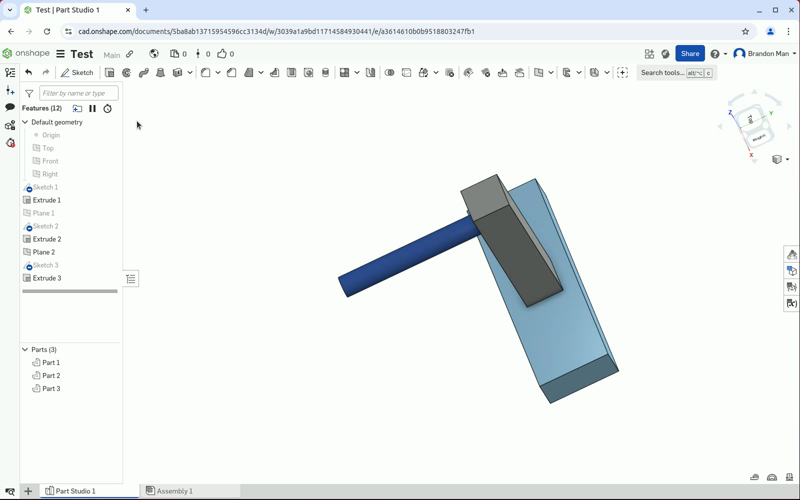
key(up, 2)
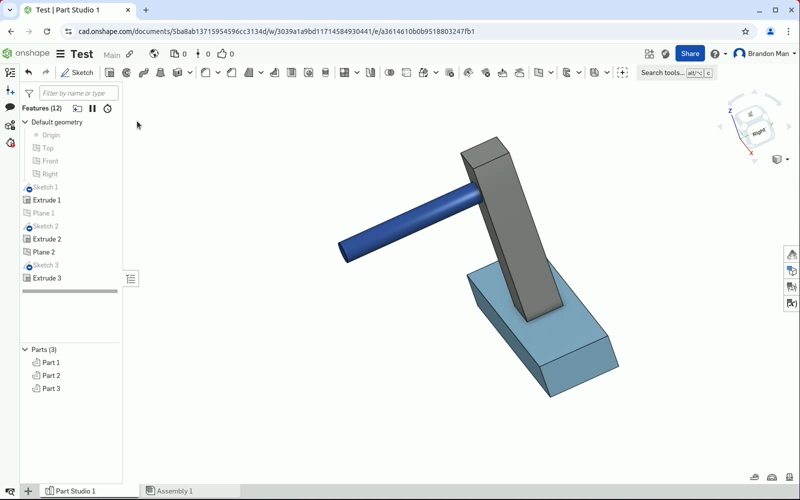
key(right, 2)
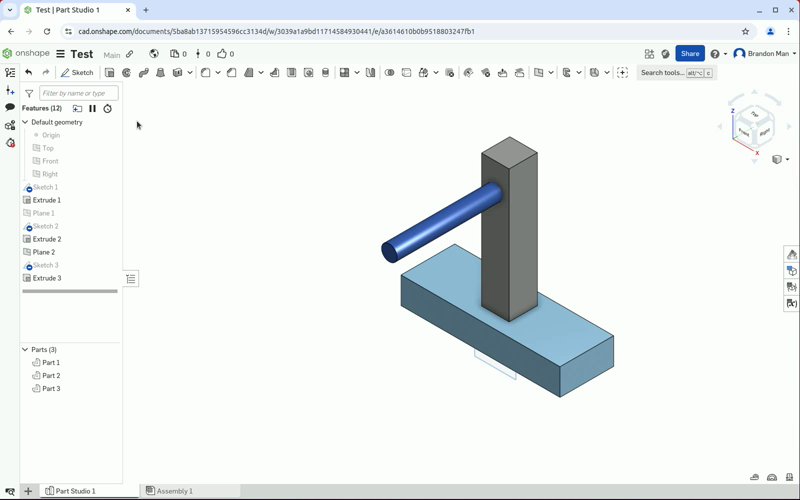
mouse_move(73, 189)
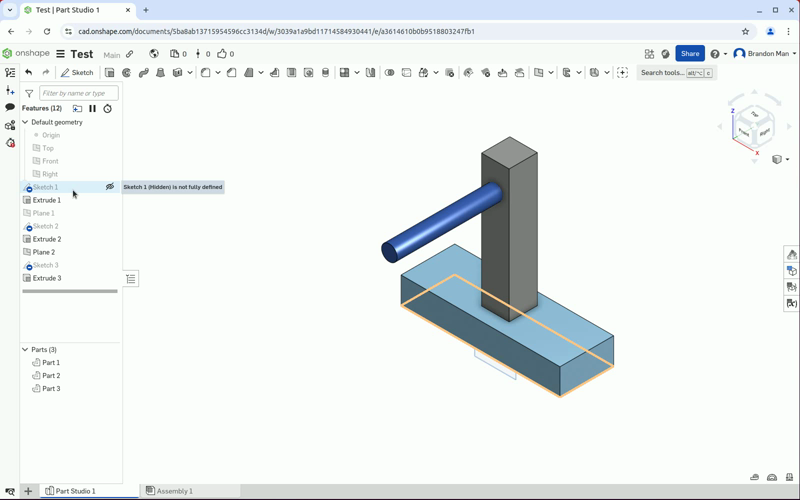
click(73, 189)